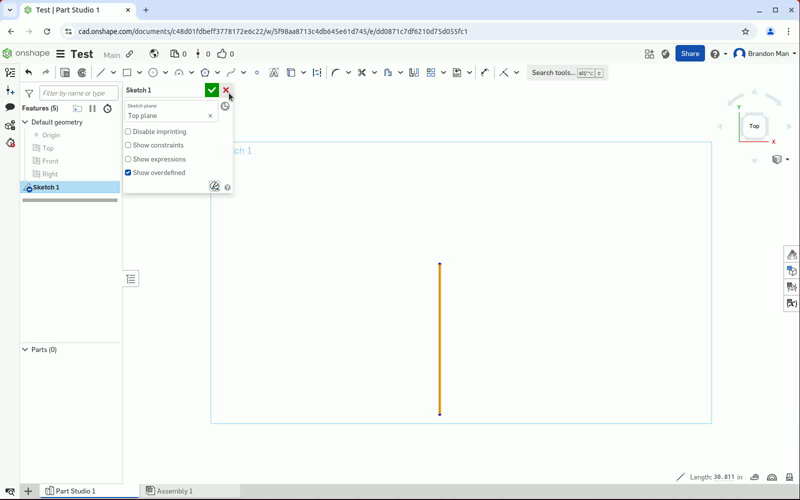
key(shift+h)
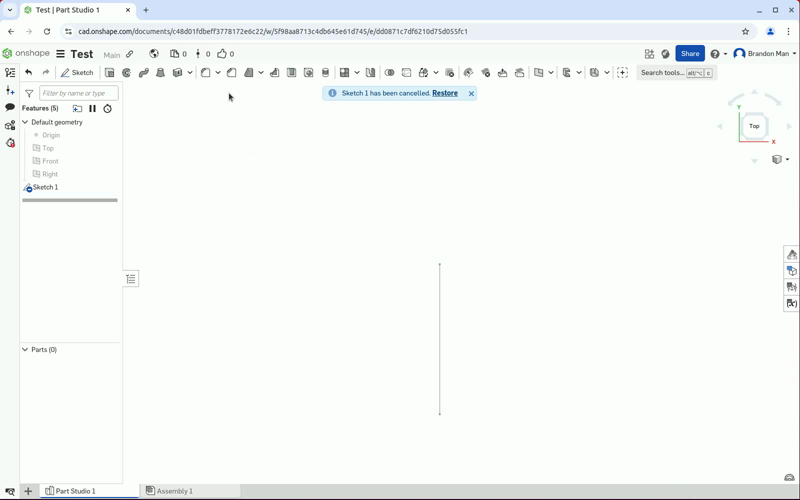
key(shift+s)
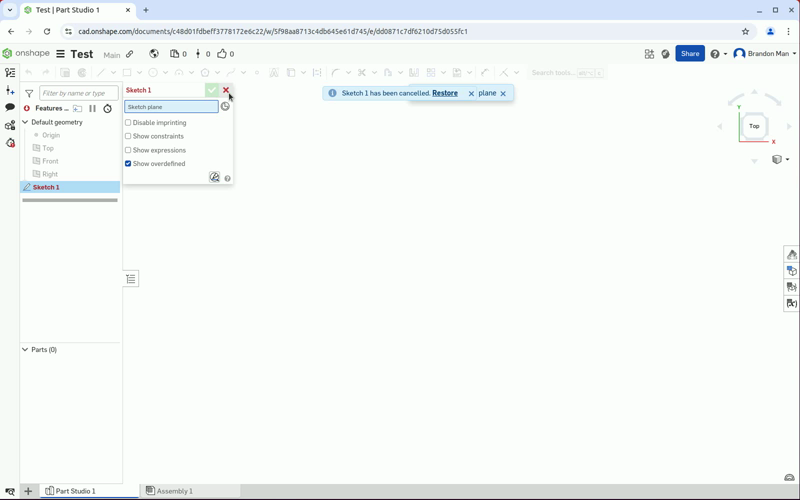
mouse_move(73, 150)
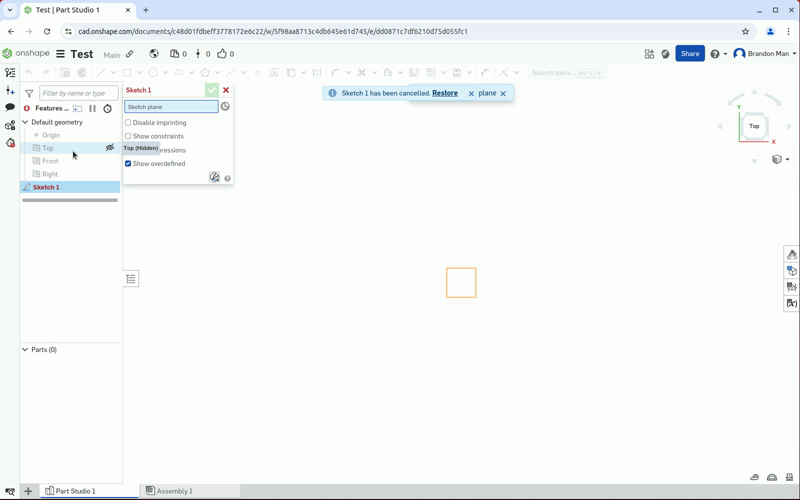
click(73, 150)
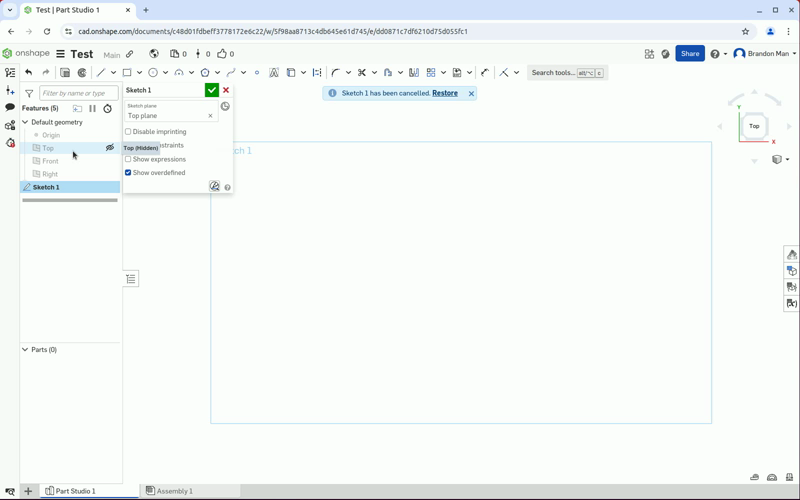
mouse_move(73, 352)
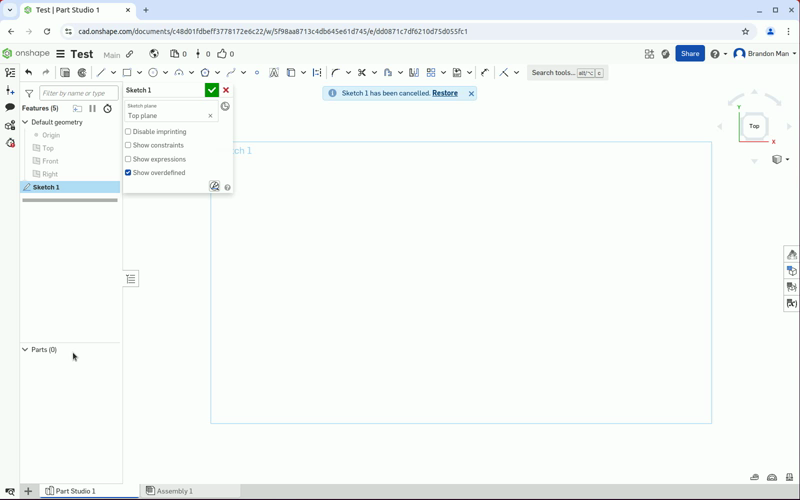
key(y)
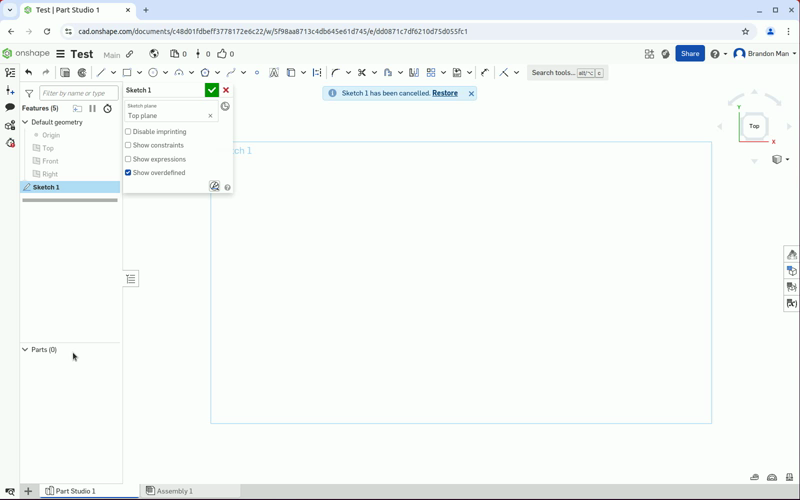
key(l)
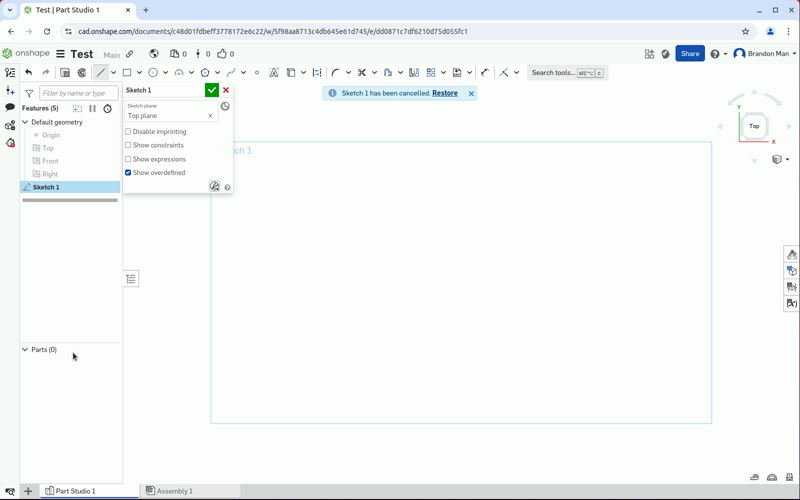
key_down(shift)
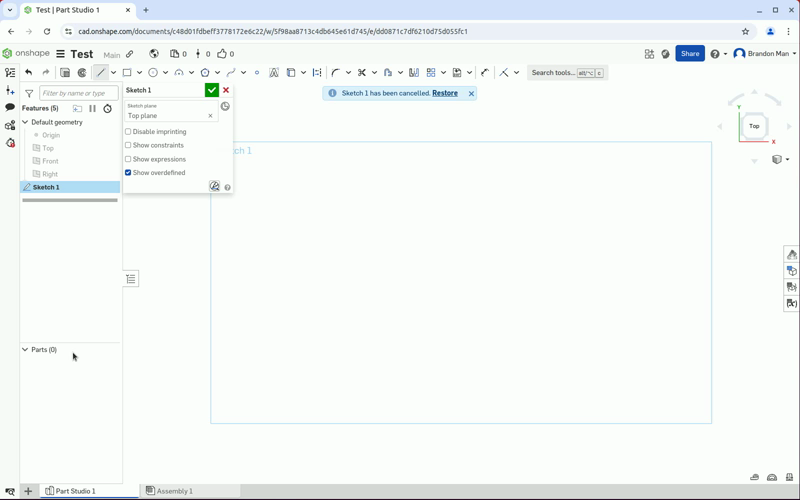
mouse_move(348, 395)
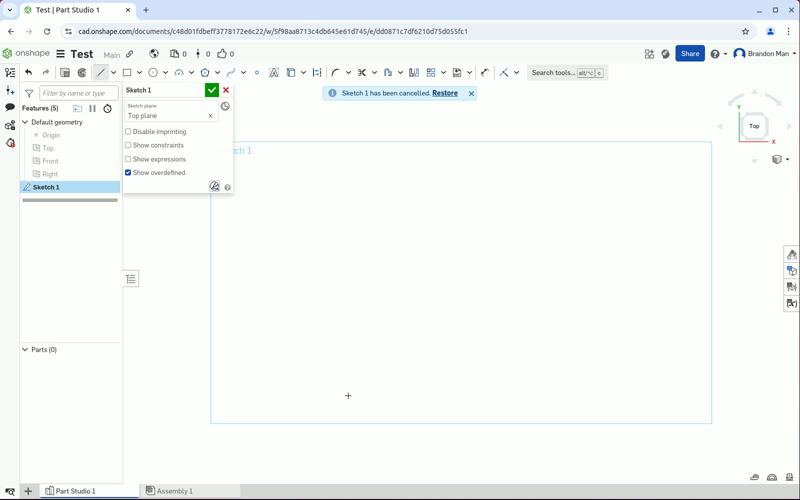
click(348, 395)
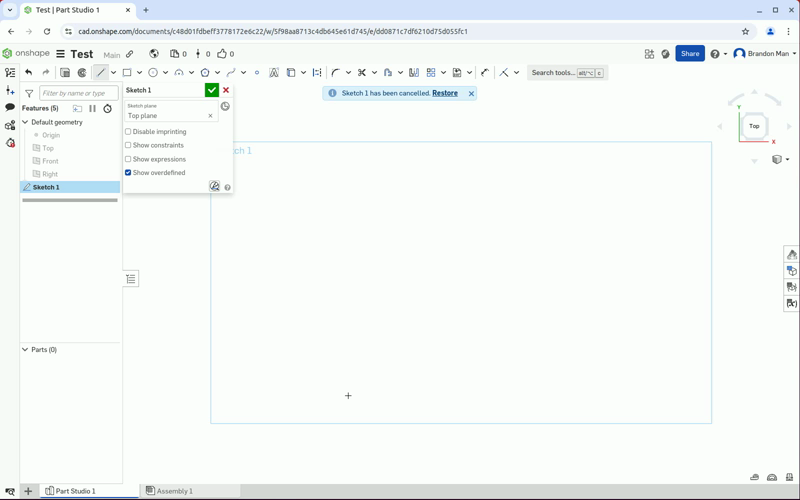
key_up(shift)
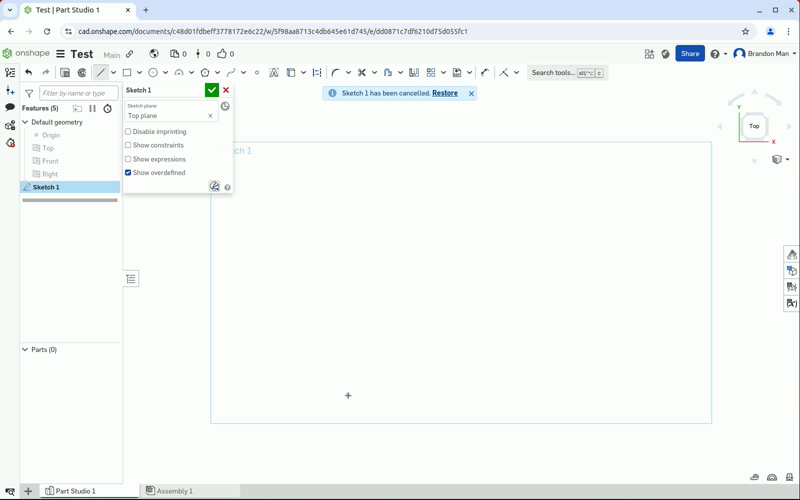
key_down(shift)
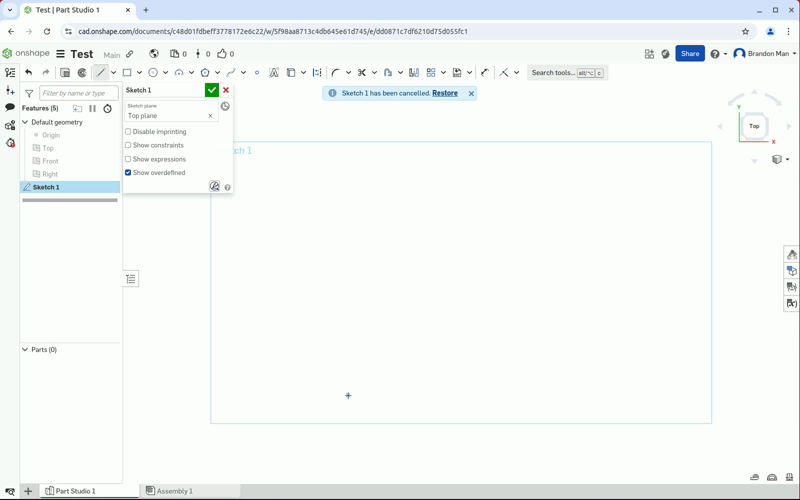
mouse_move(572, 395)
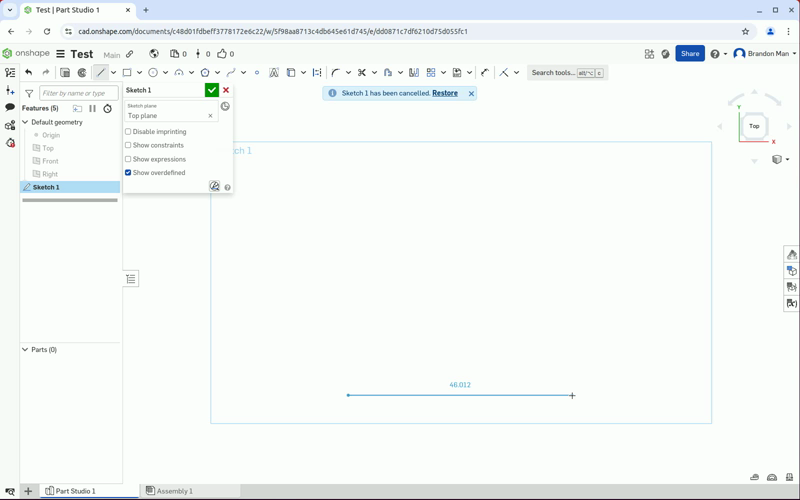
click(572, 395)
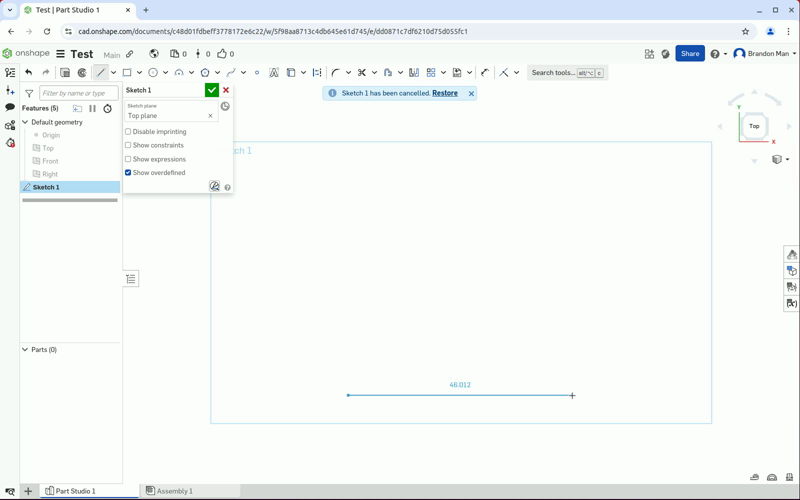
key_up(shift)
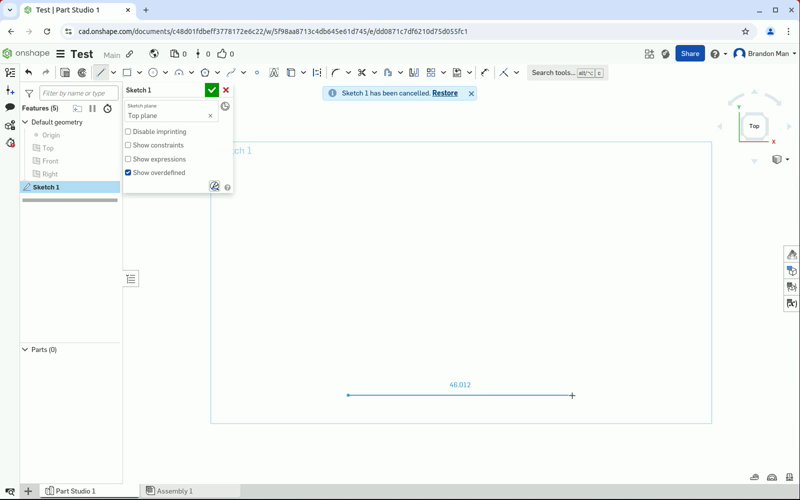
key_down(shift)
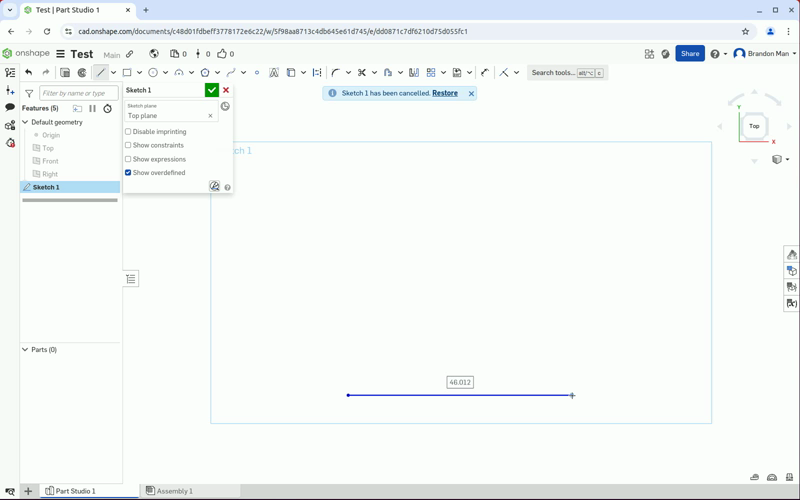
mouse_move(572, 171)
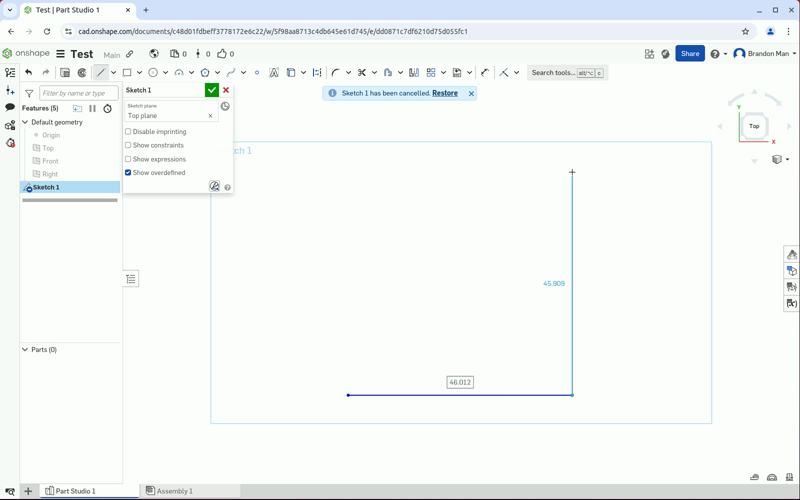
click(572, 171)
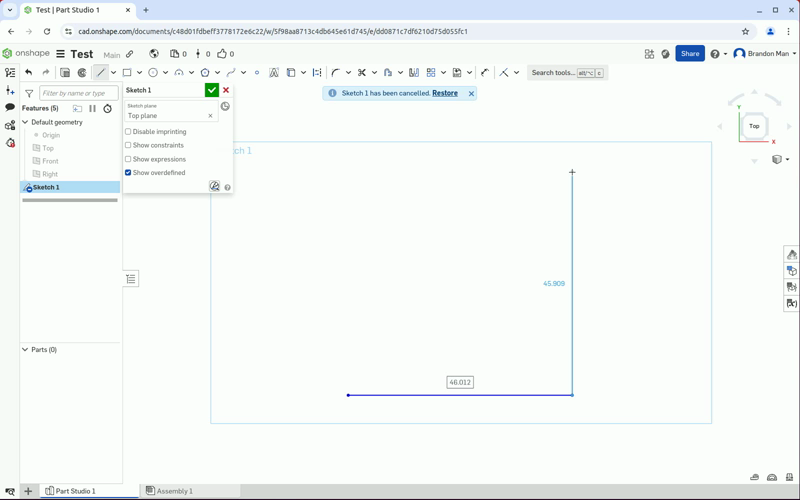
key_up(shift)
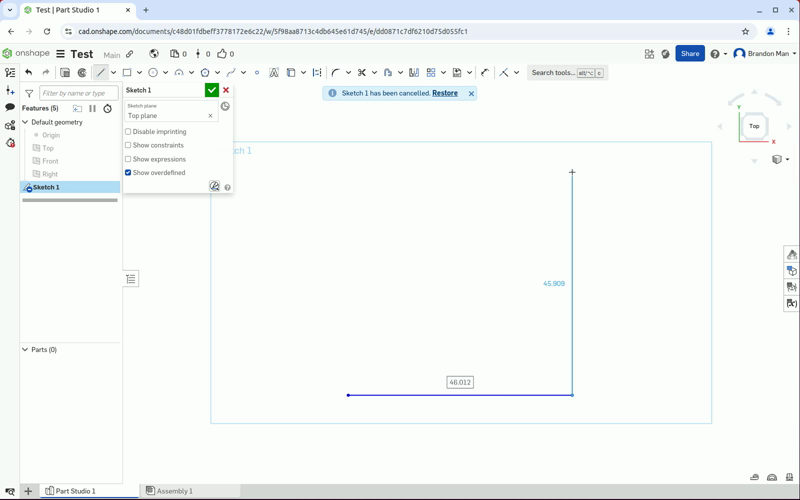
key_down(shift)
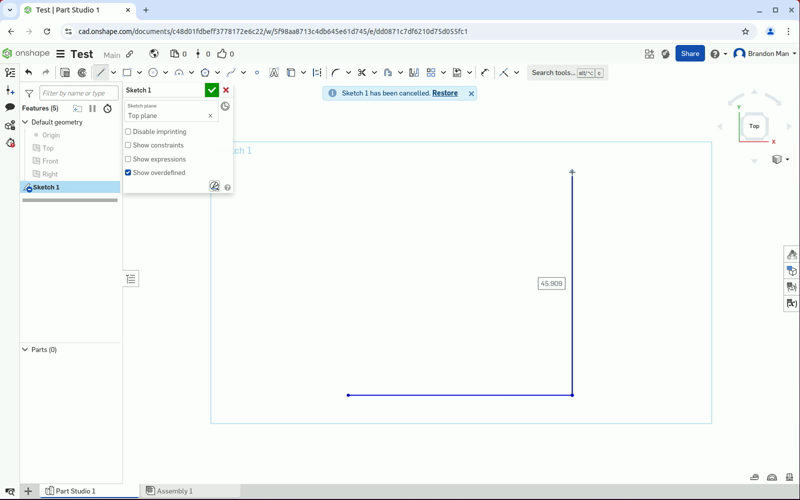
mouse_move(348, 171)
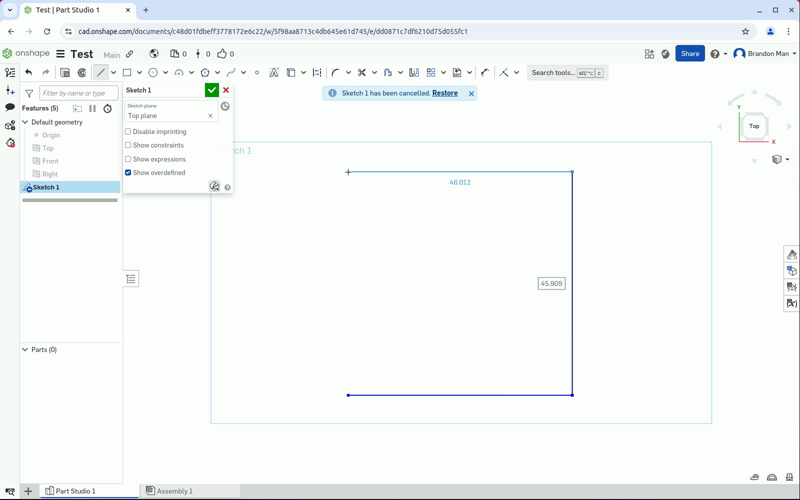
click(348, 171)
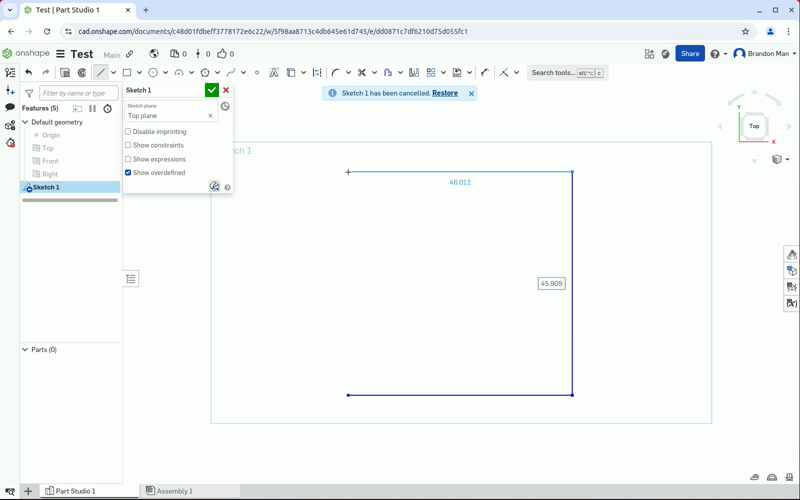
key_up(shift)
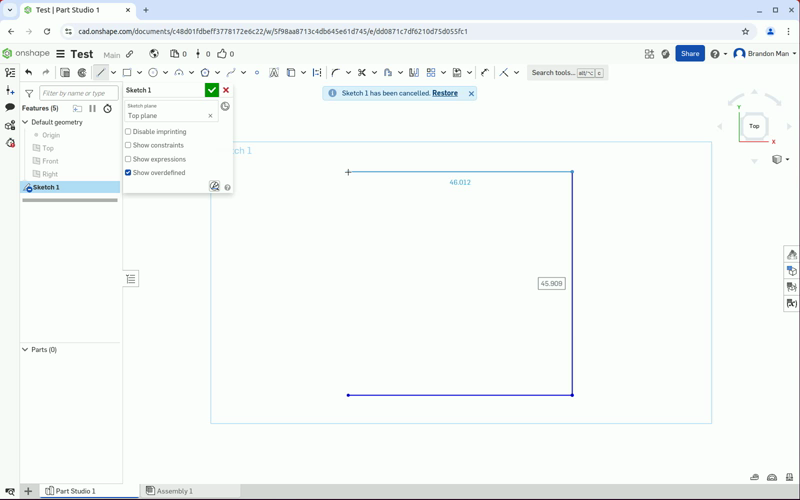
key_down(shift)
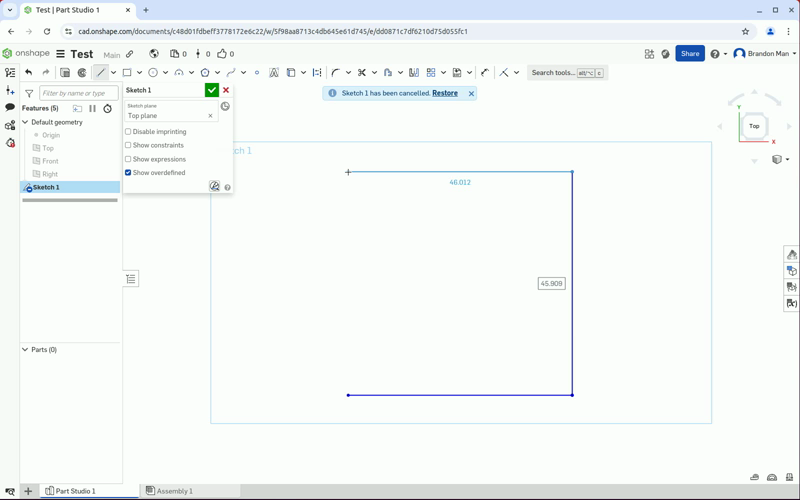
mouse_move(348, 395)
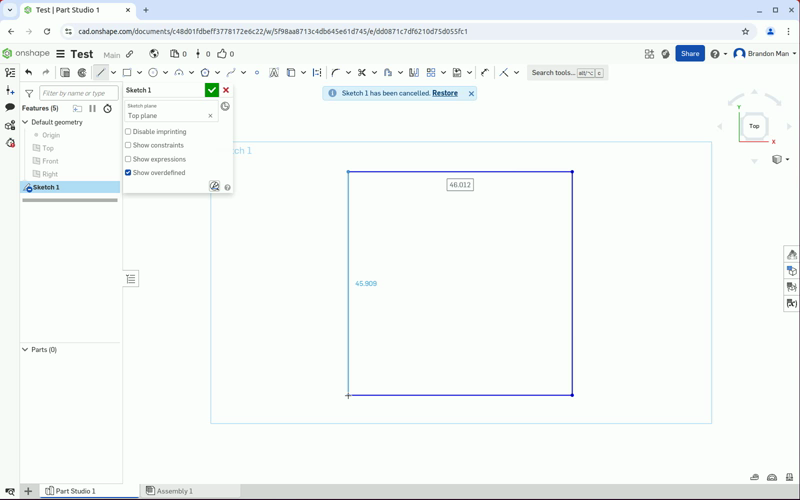
key_up(shift)
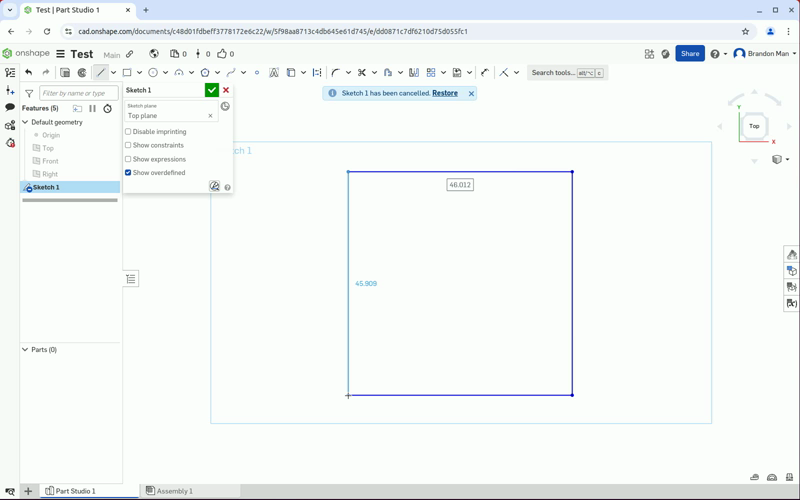
click(348, 395)
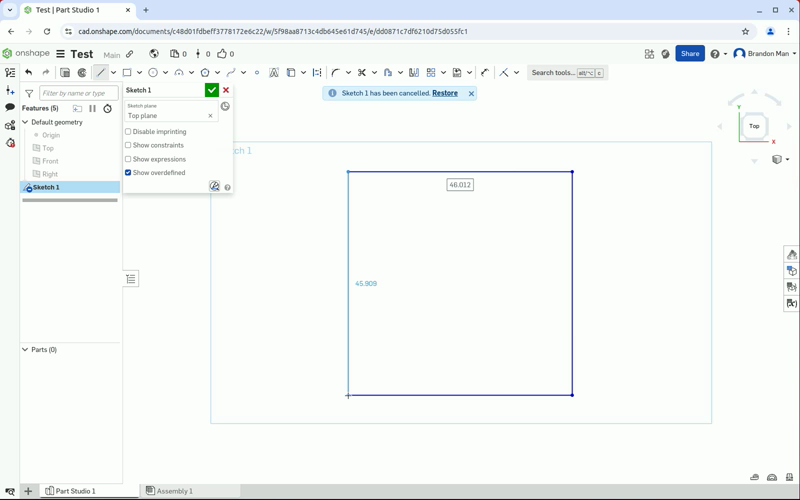
key(esc)
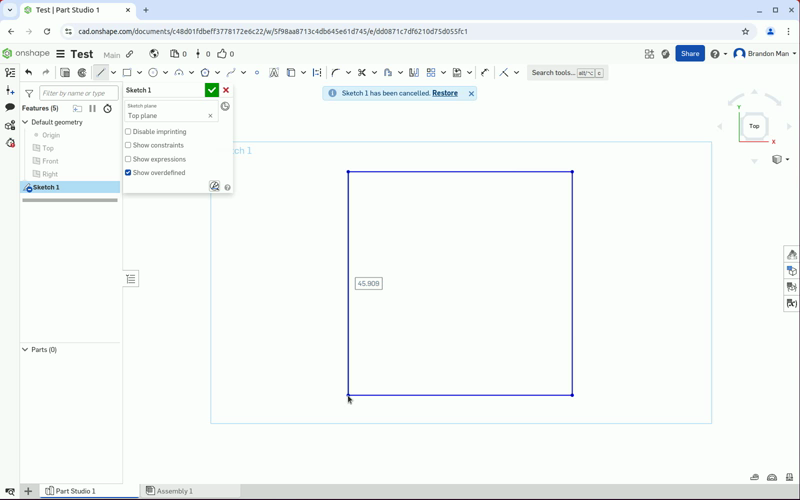
mouse_move(499, 289)
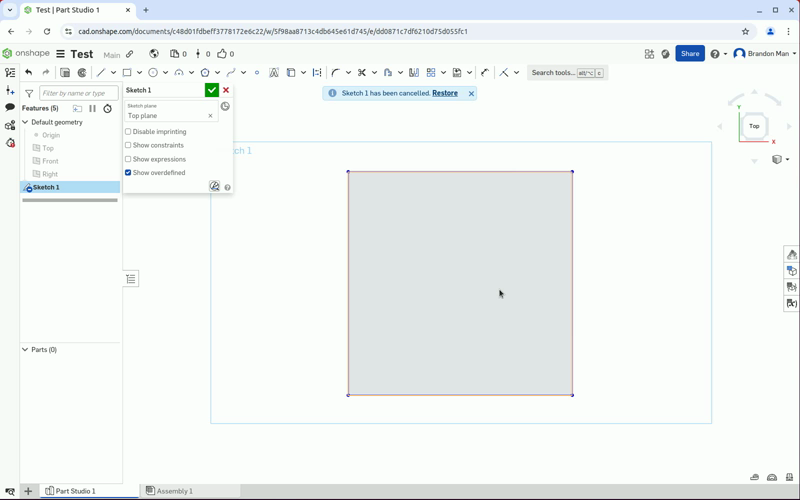
click(499, 289)
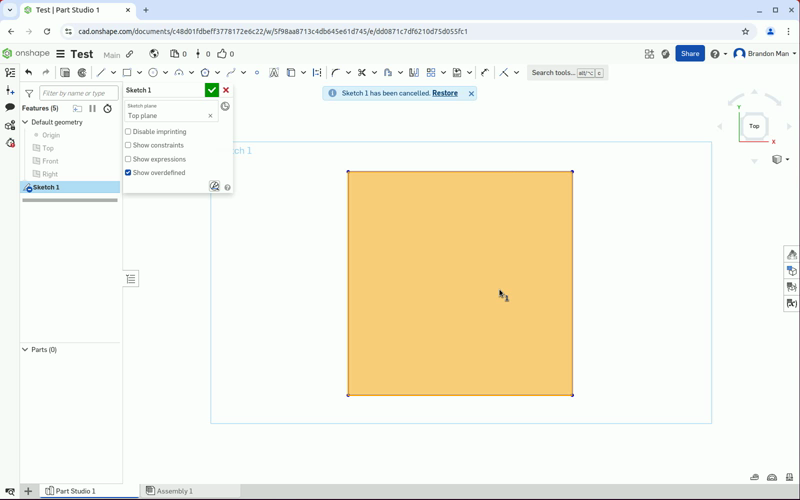
mouse_move(73, 352)
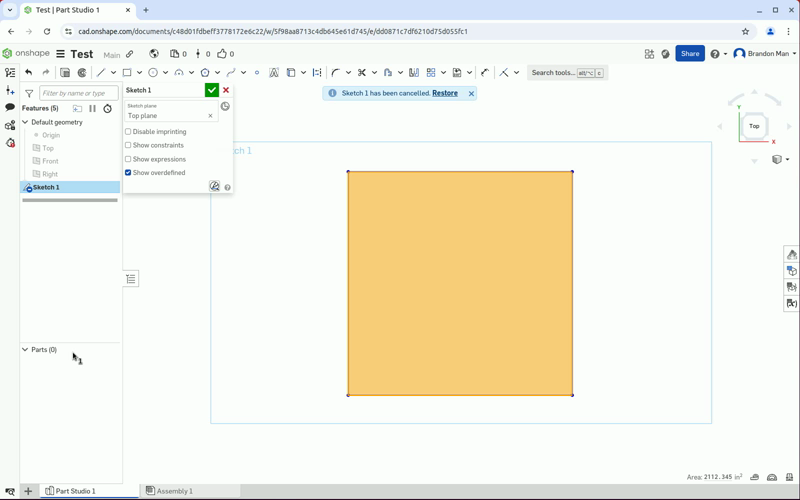
key(shift+y)
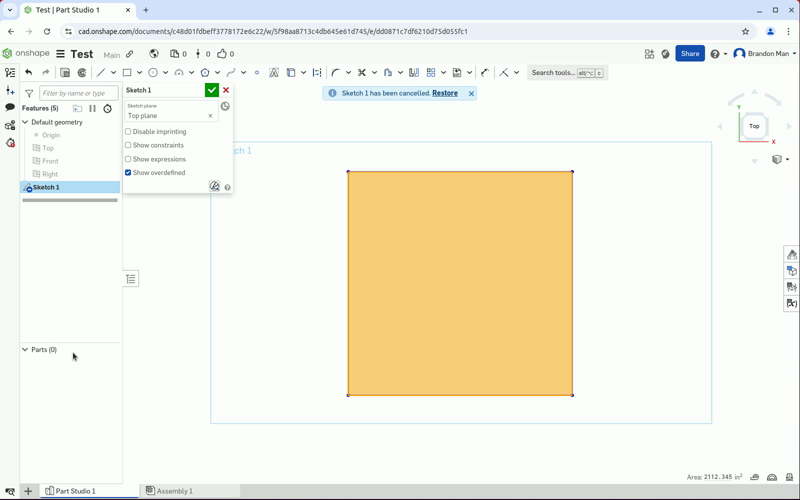
key(shift+e)
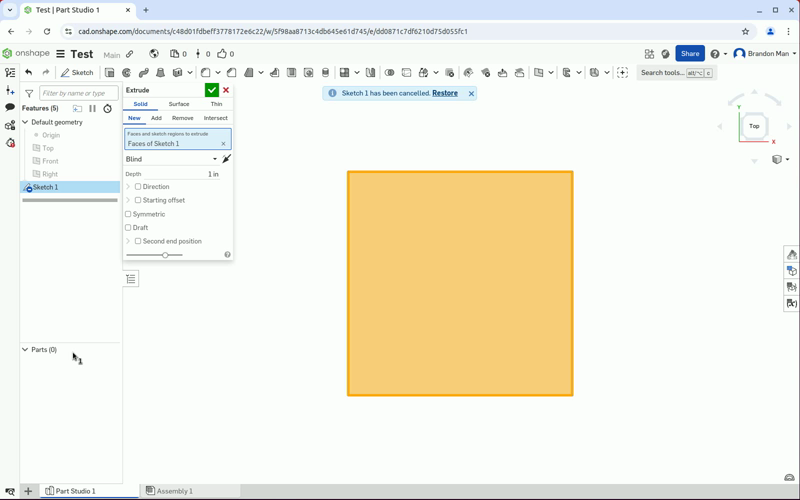
mouse_move(143, 106)
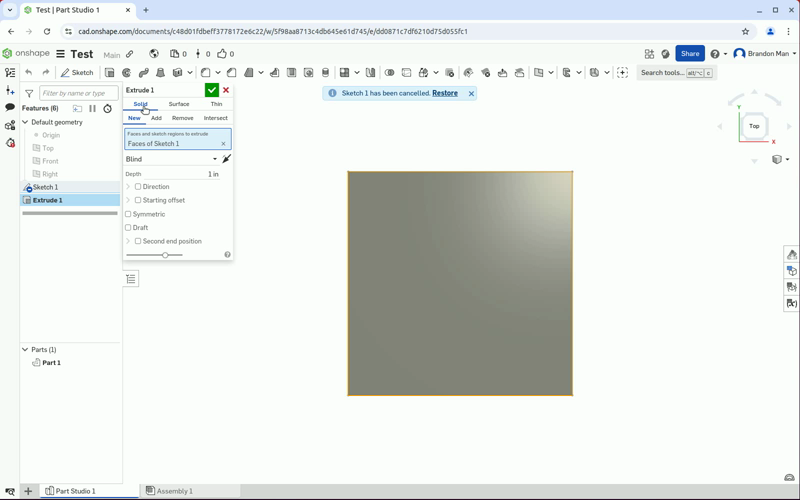
click(143, 106)
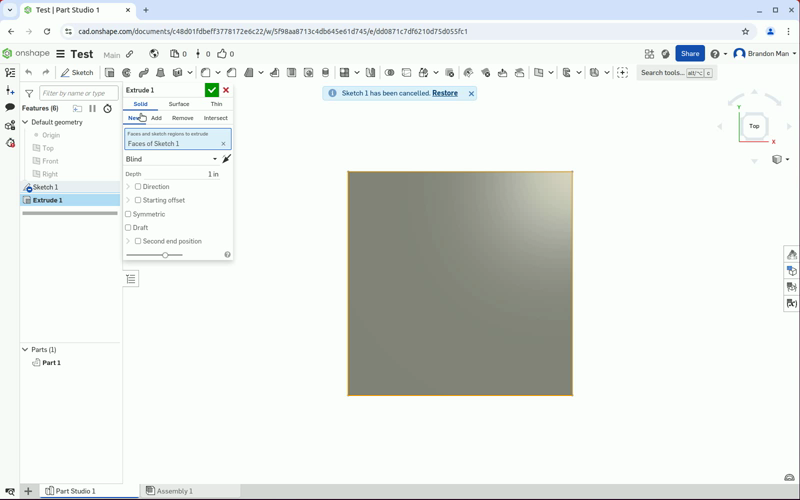
mouse_move(137, 120)
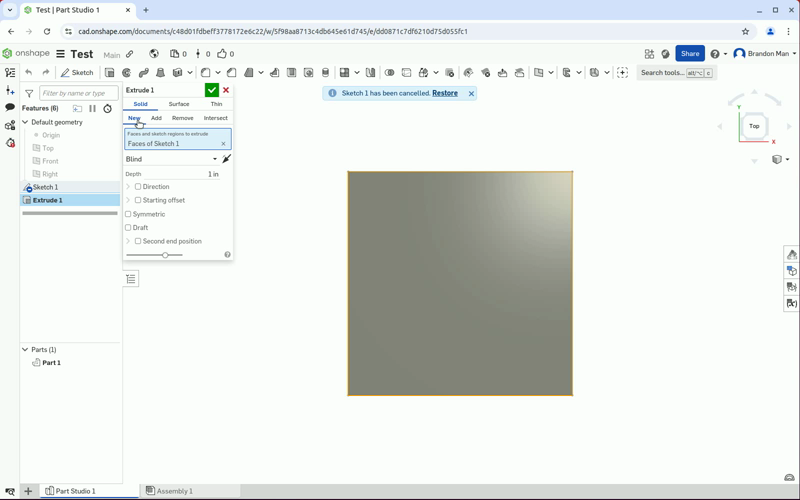
click(137, 120)
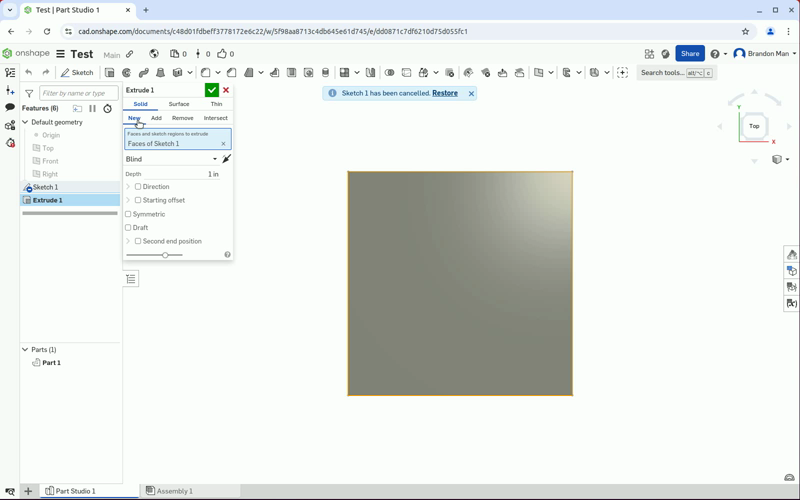
key(tab, 4)
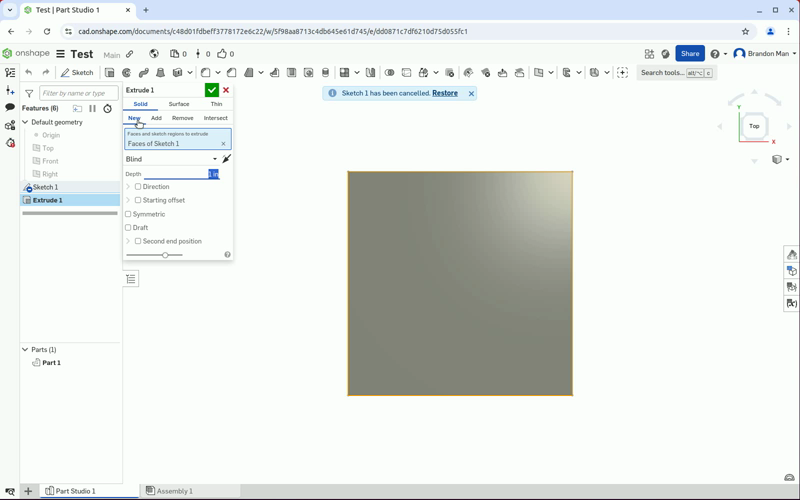
text(10.351)
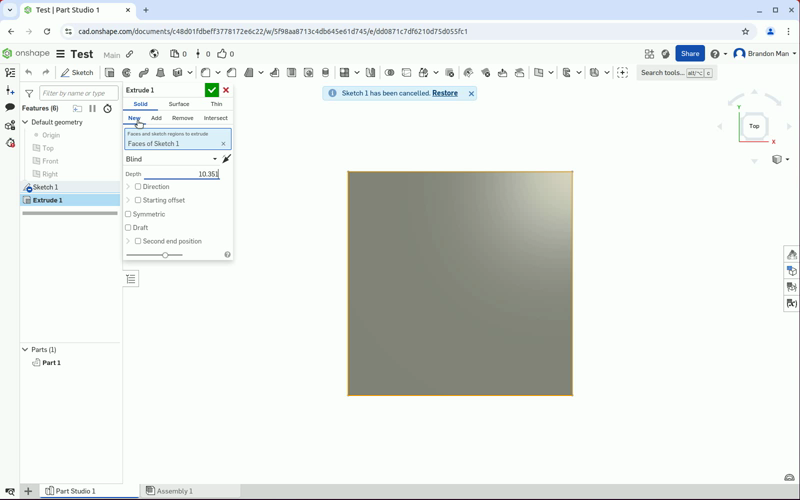
key(enter)
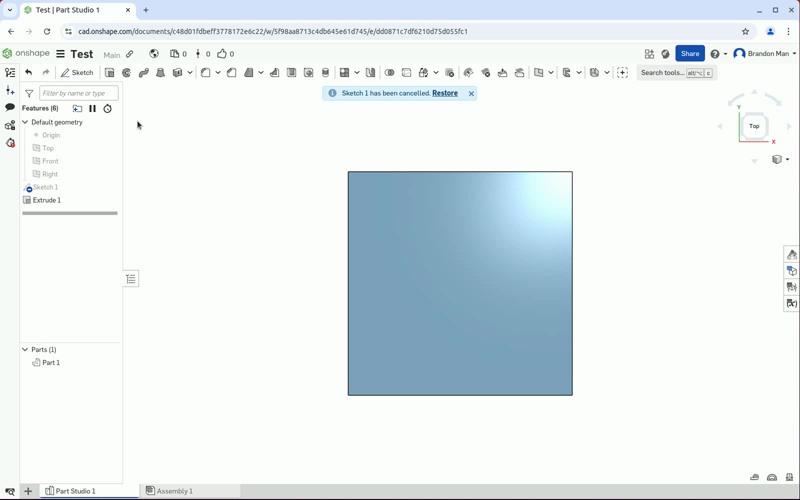
key(shift+h)
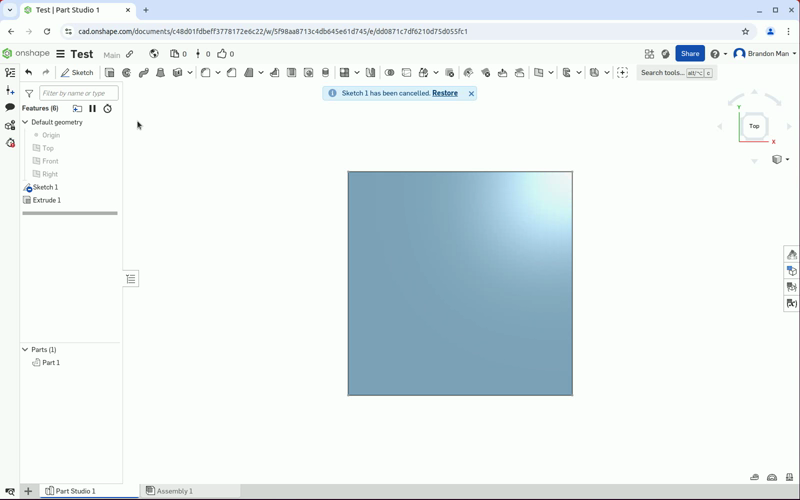
key(shift+h)
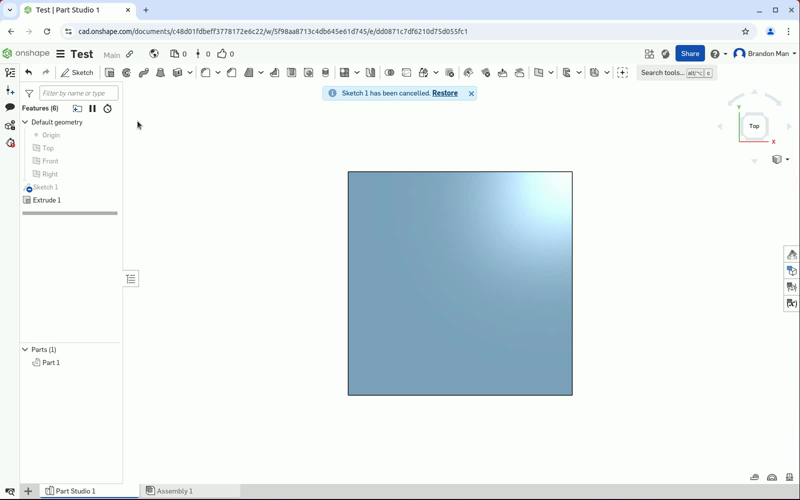
mouse_move(73, 189)
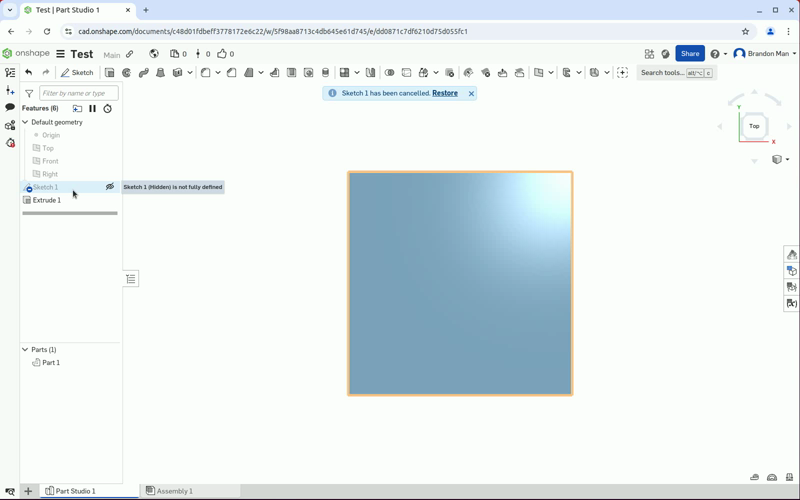
click(73, 189)
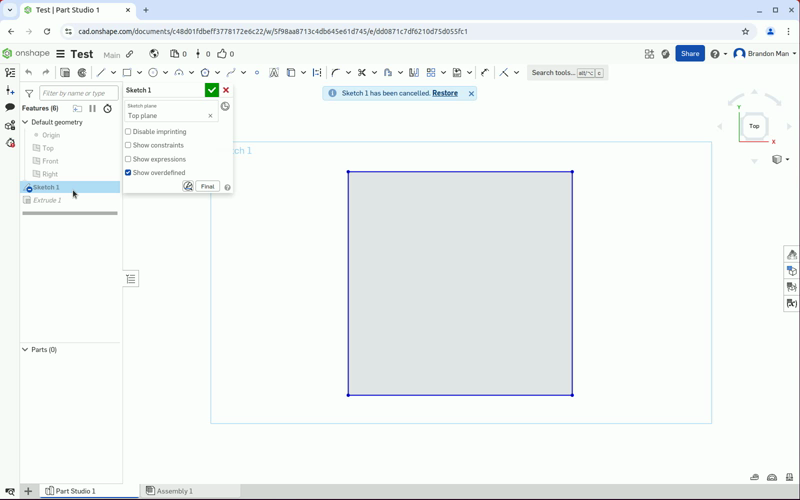
mouse_move(229, 92)
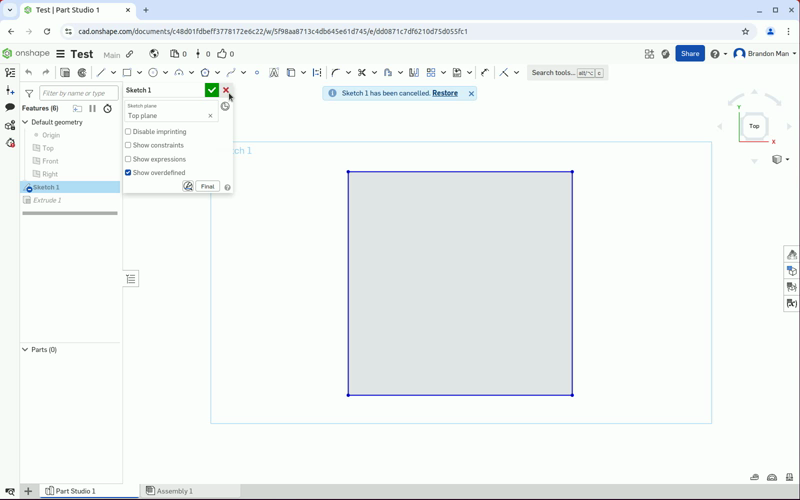
click(229, 92)
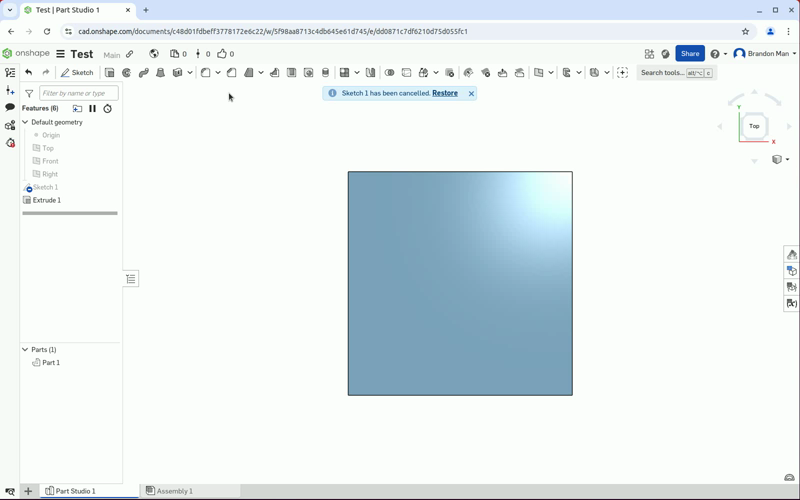
mouse_move(541, 75)
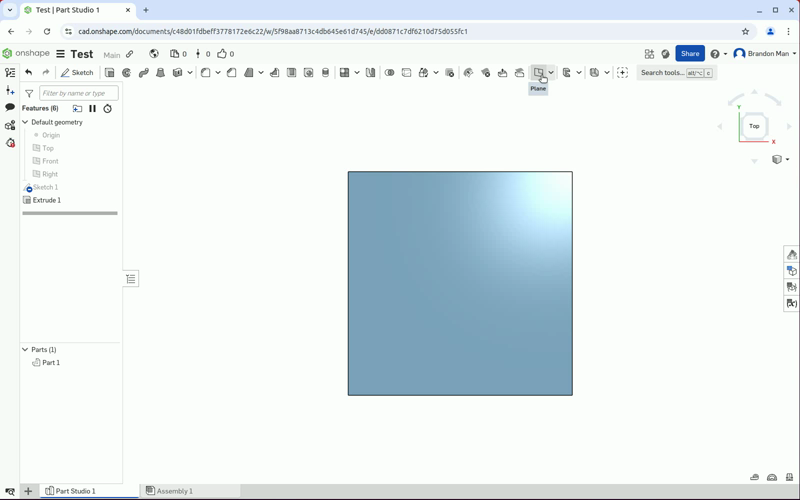
click(541, 75)
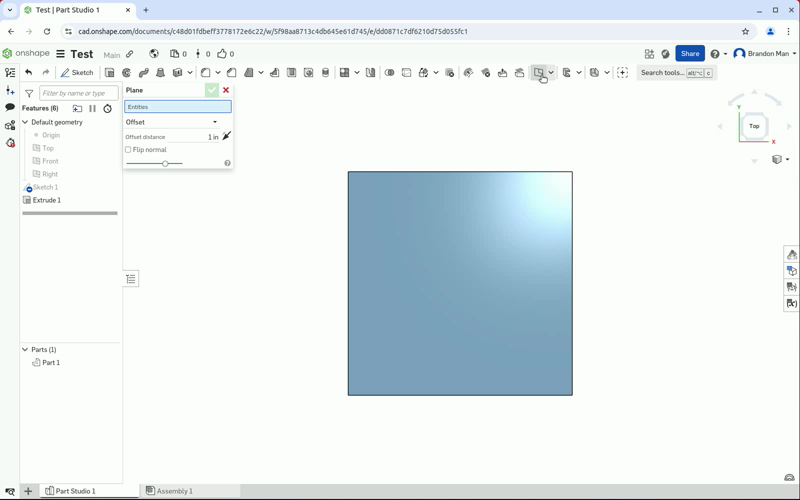
mouse_move(73, 150)
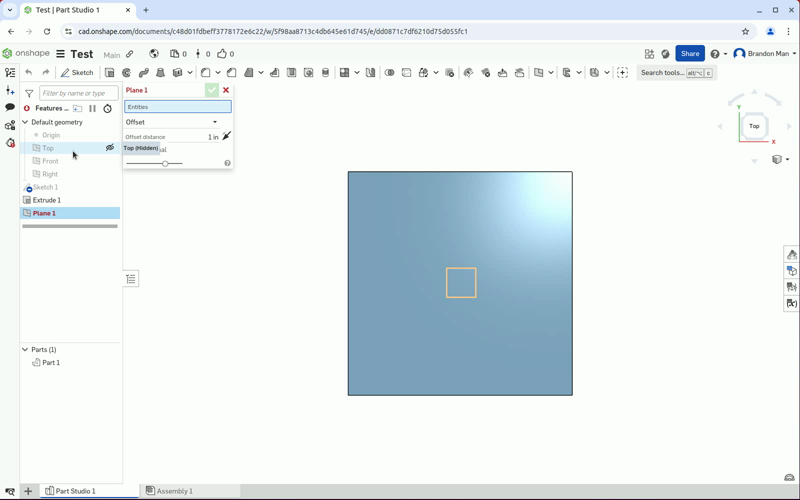
click(73, 150)
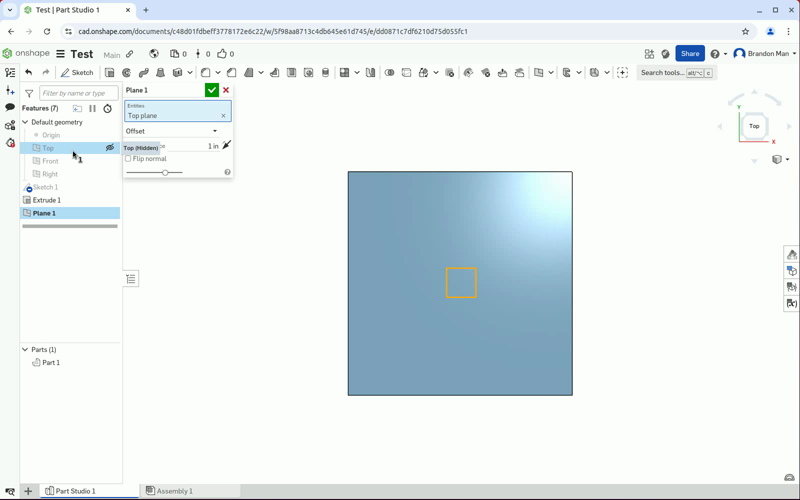
key(tab, 2)
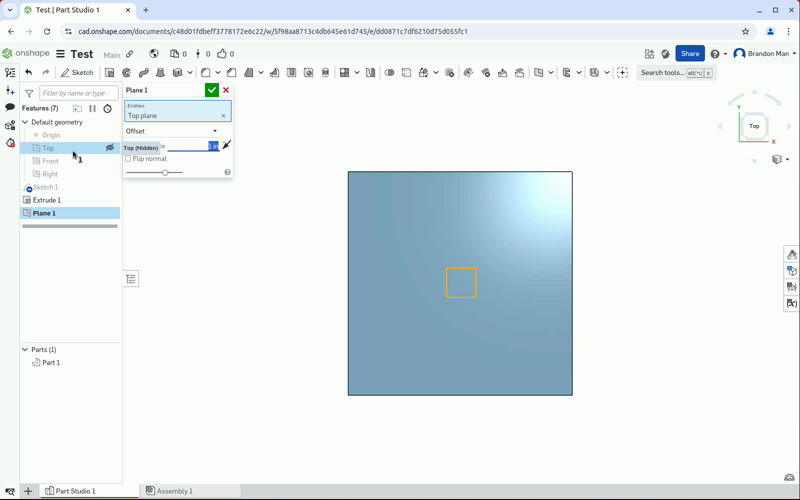
text(10.352)
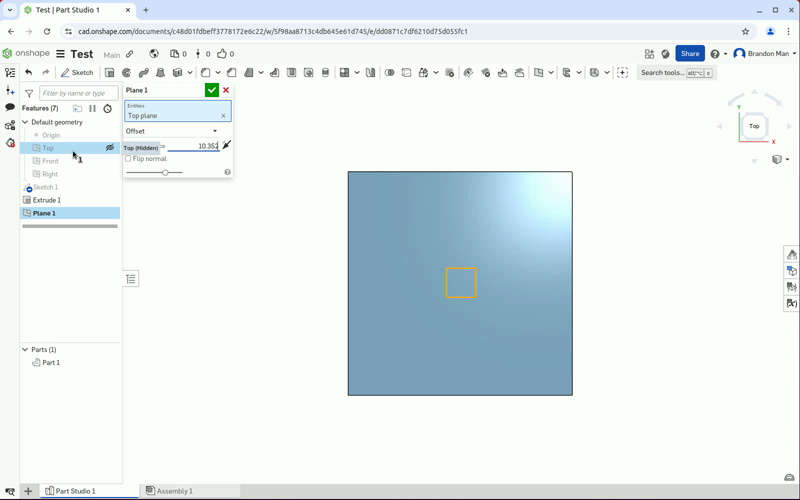
key(enter, 2)
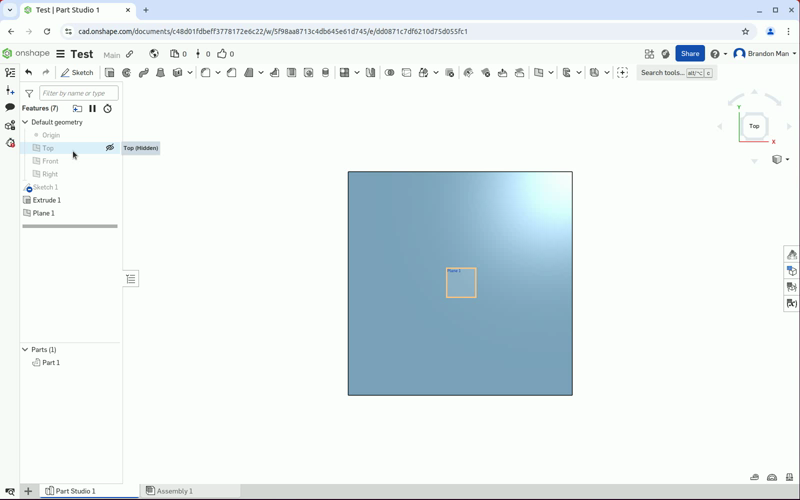
key(shift+s)
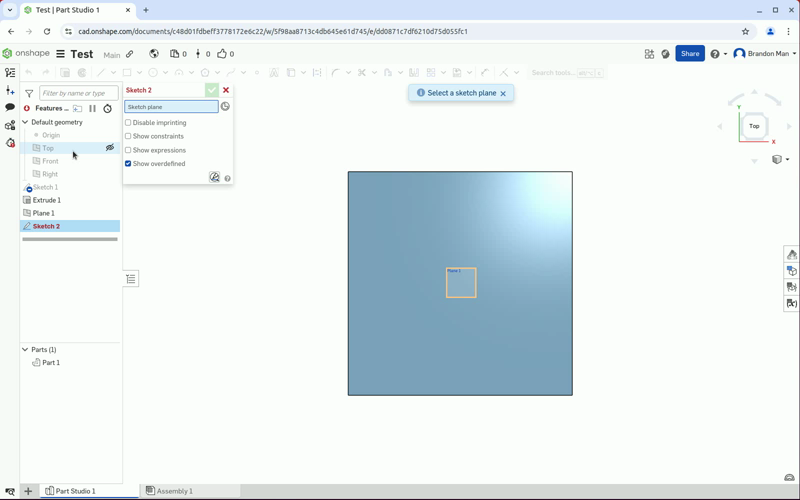
mouse_move(73, 215)
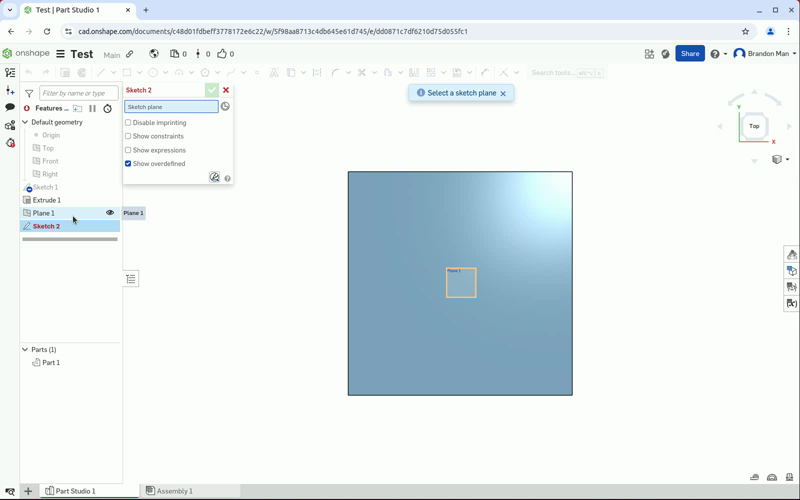
click(73, 215)
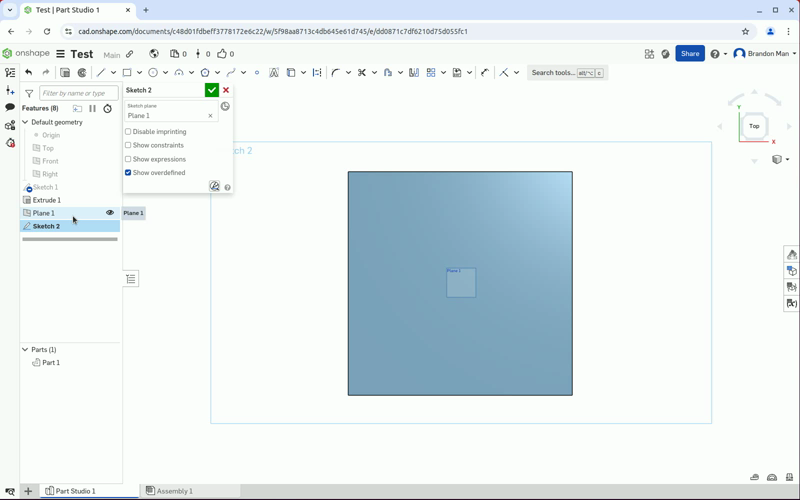
mouse_move(73, 352)
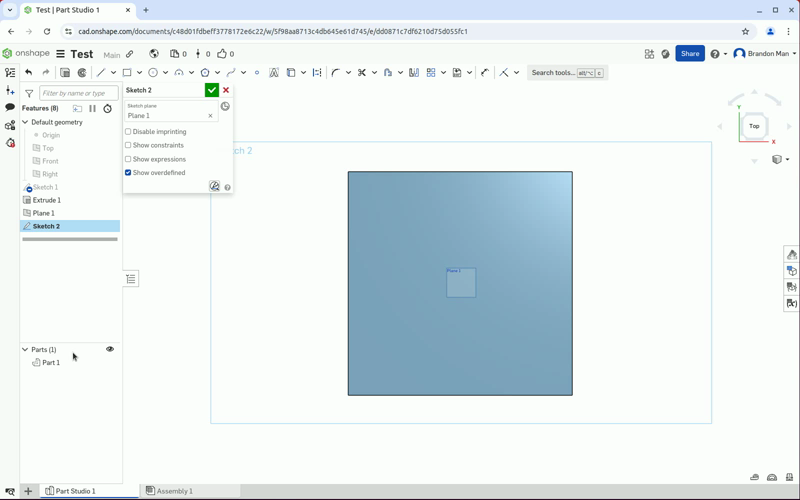
key(y)
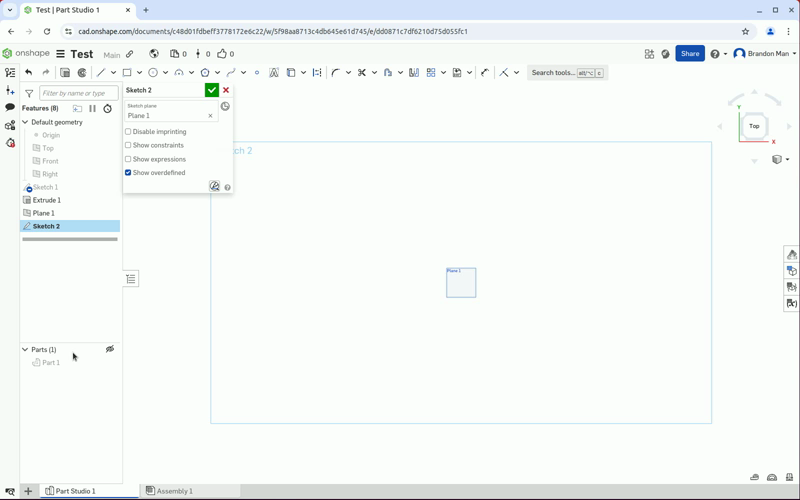
key(c)
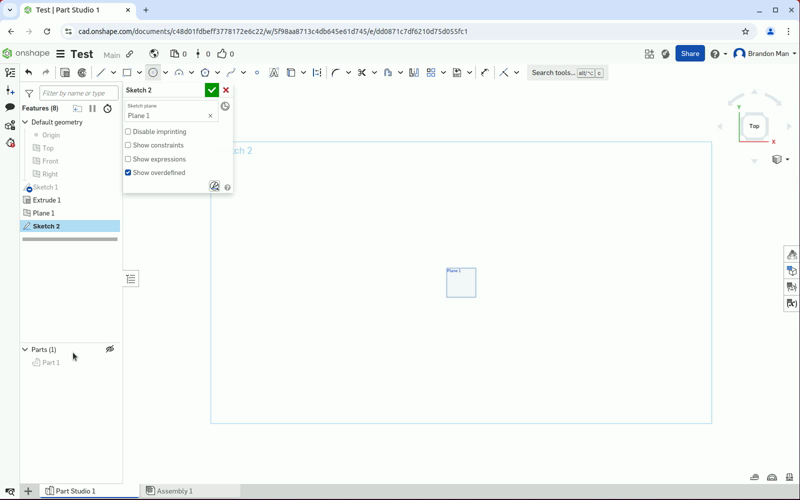
key_down(shift)
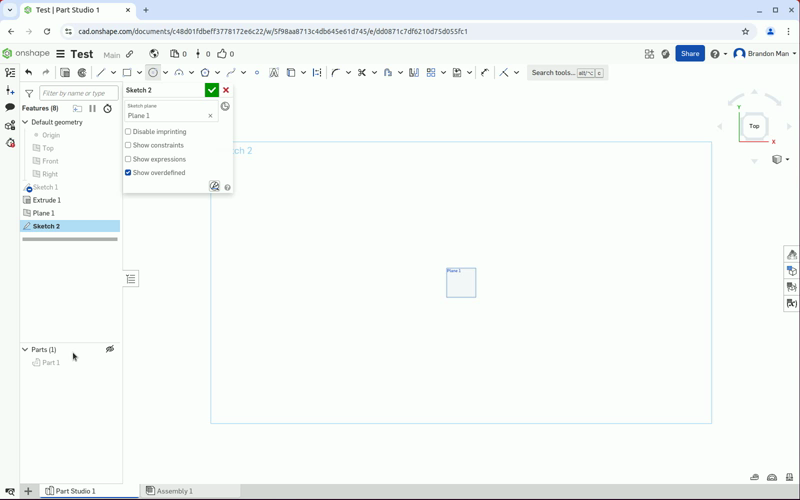
mouse_move(411, 282)
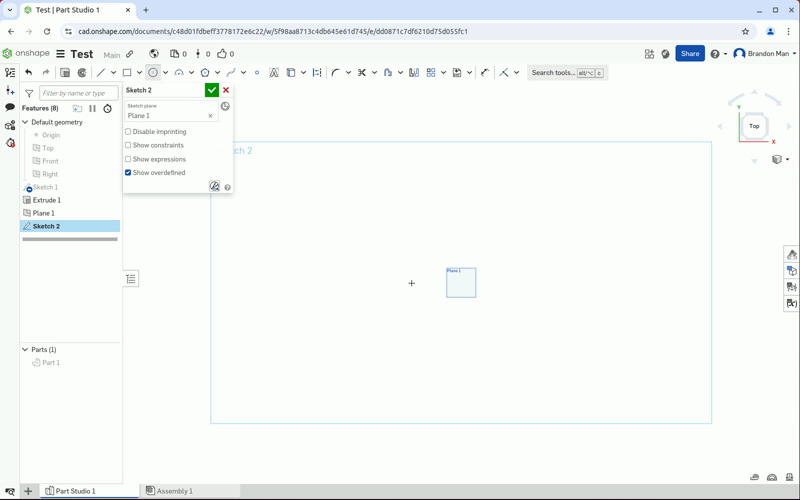
click(411, 282)
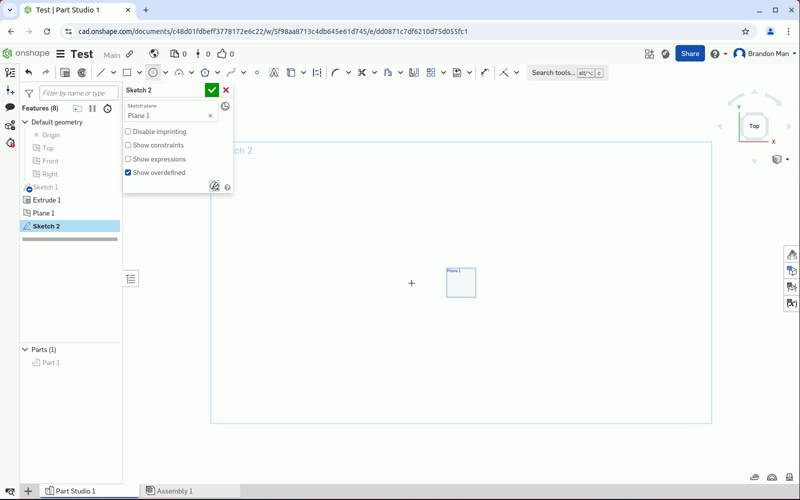
key_up(shift)
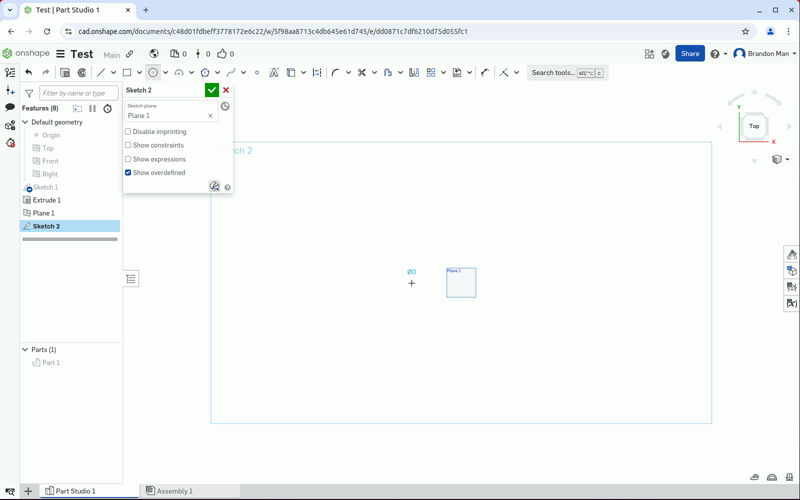
mouse_move(446, 282)
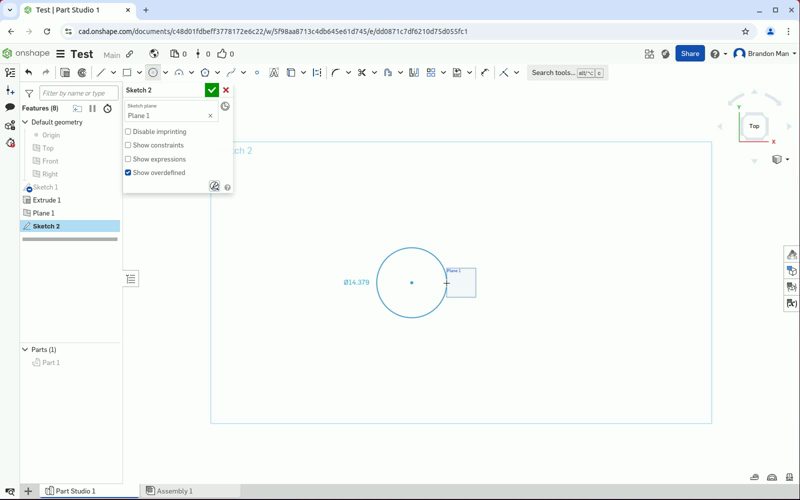
click(446, 282)
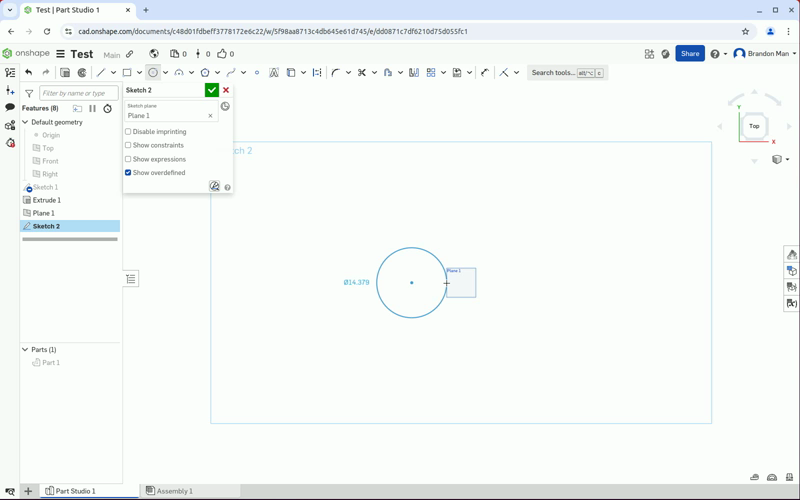
key(esc)
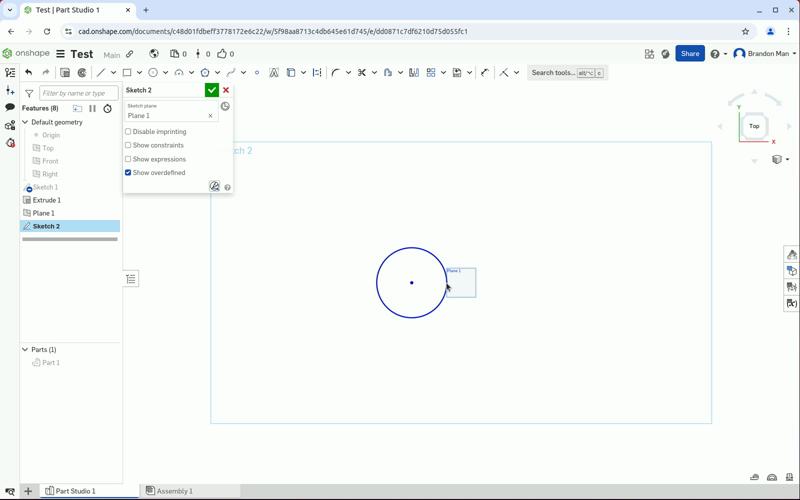
mouse_move(414, 272)
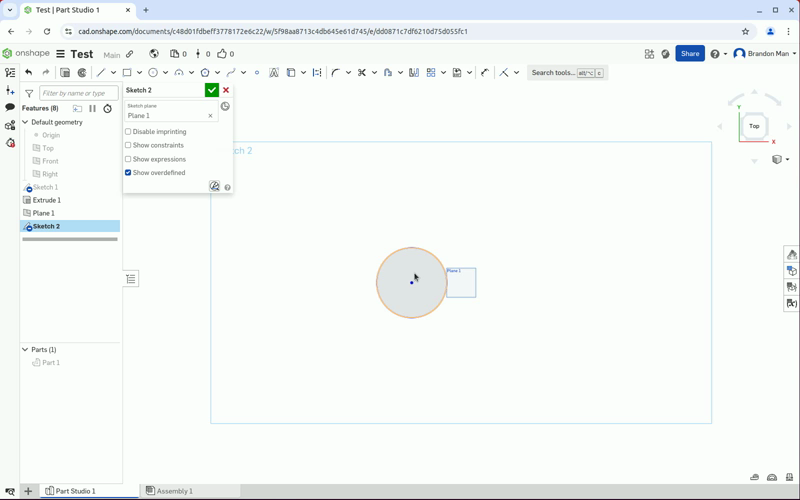
click(414, 272)
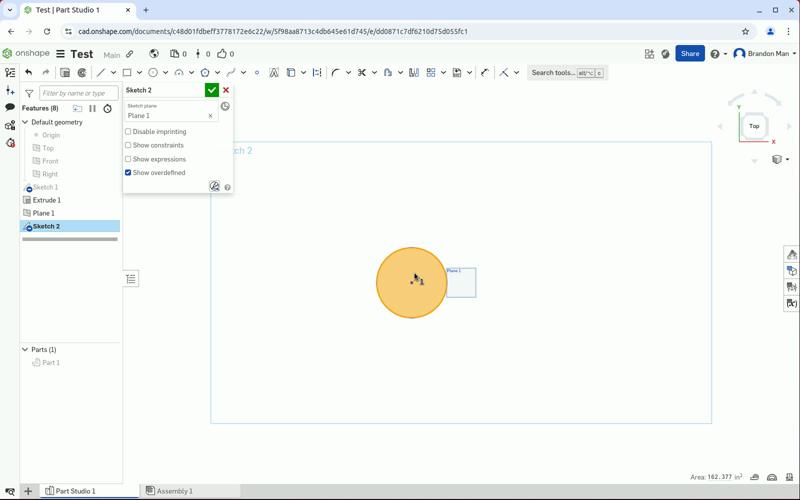
mouse_move(73, 352)
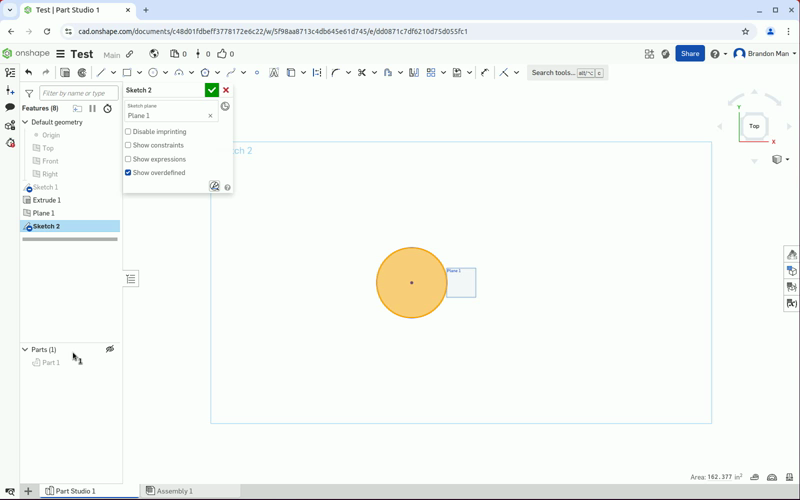
key(shift+y)
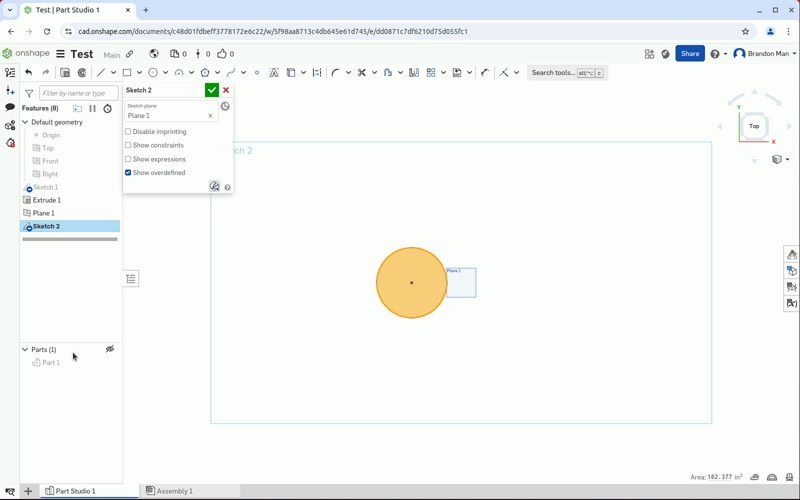
key(shift+e)
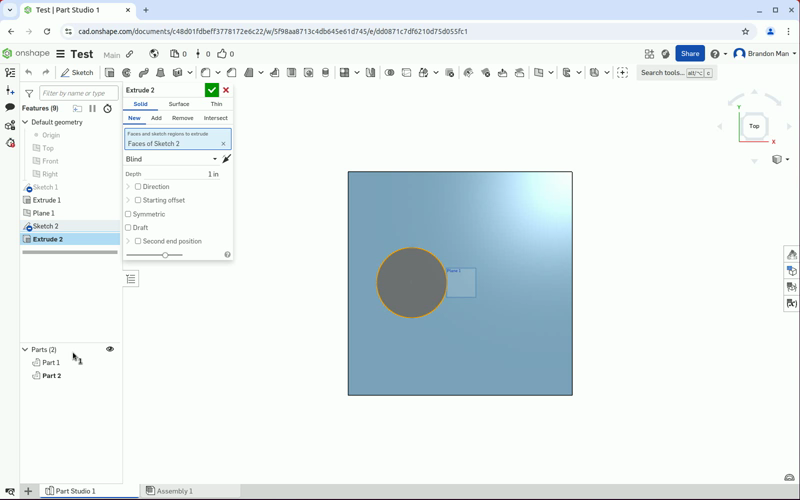
mouse_move(143, 106)
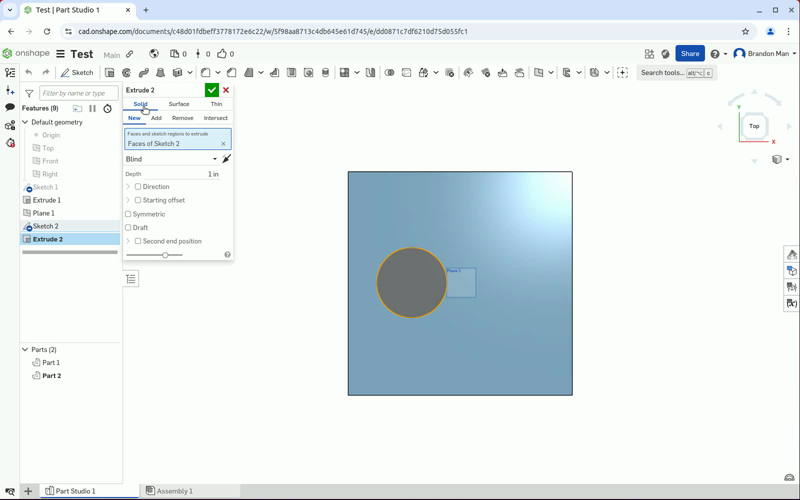
click(143, 106)
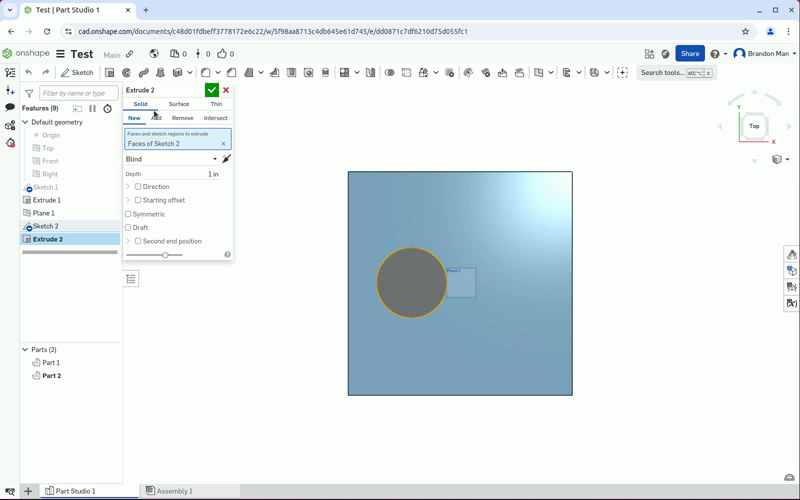
mouse_move(186, 120)
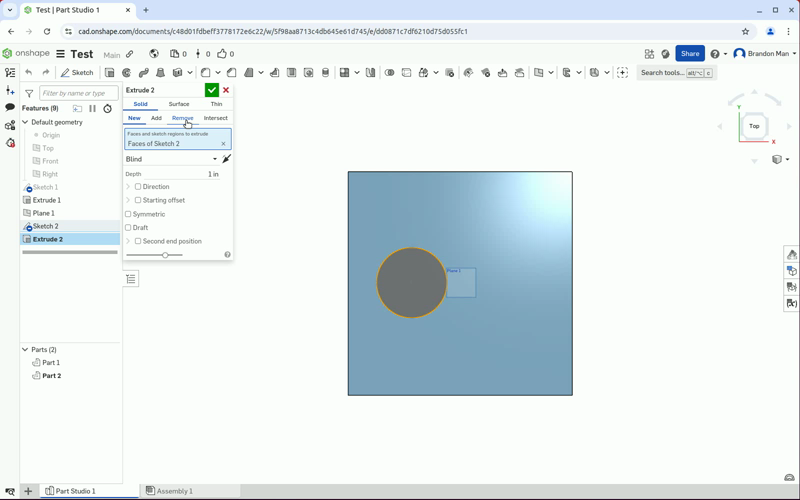
click(186, 120)
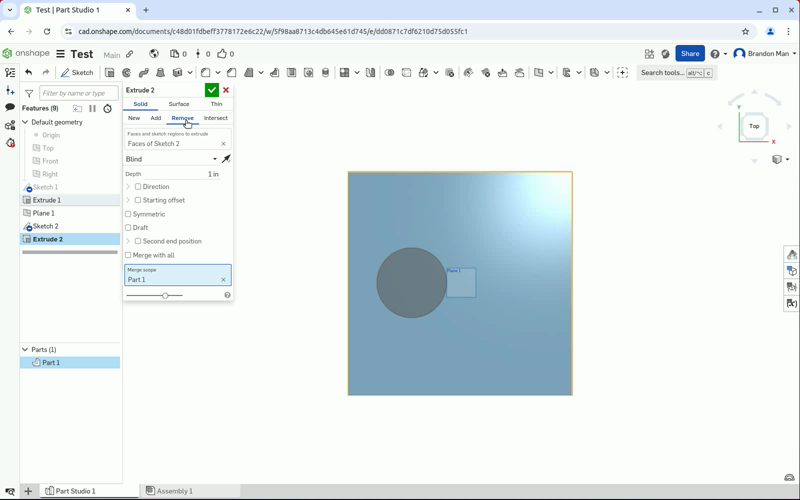
key(tab, 4)
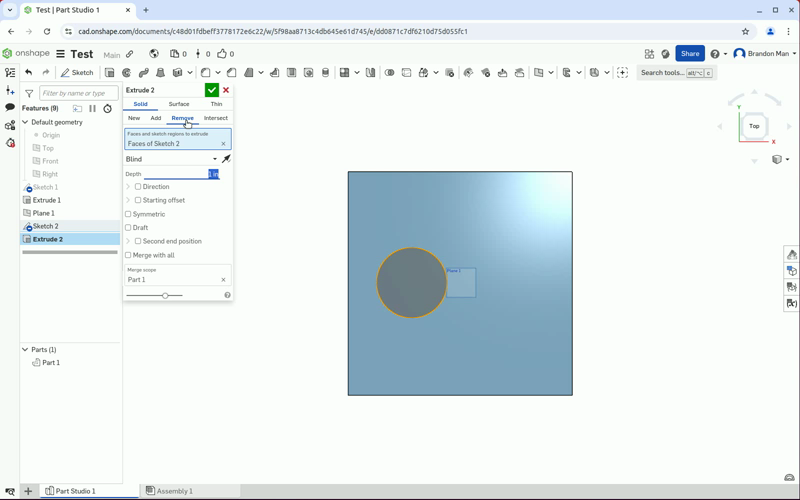
text(10.351)
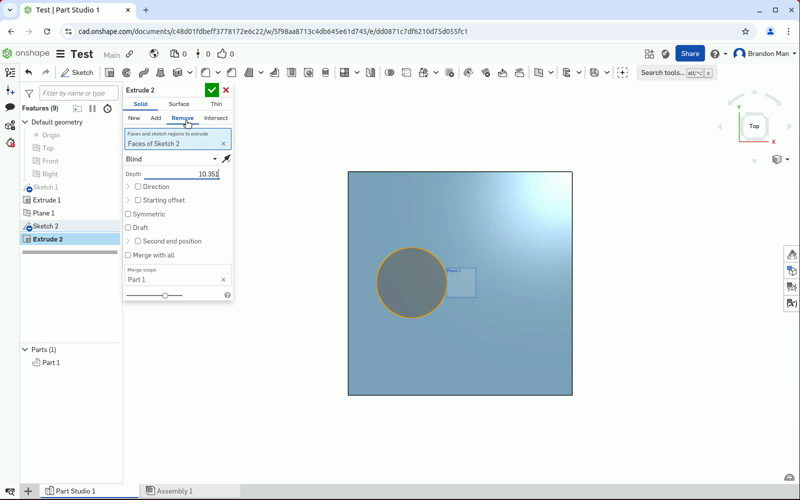
key(tab, 6)
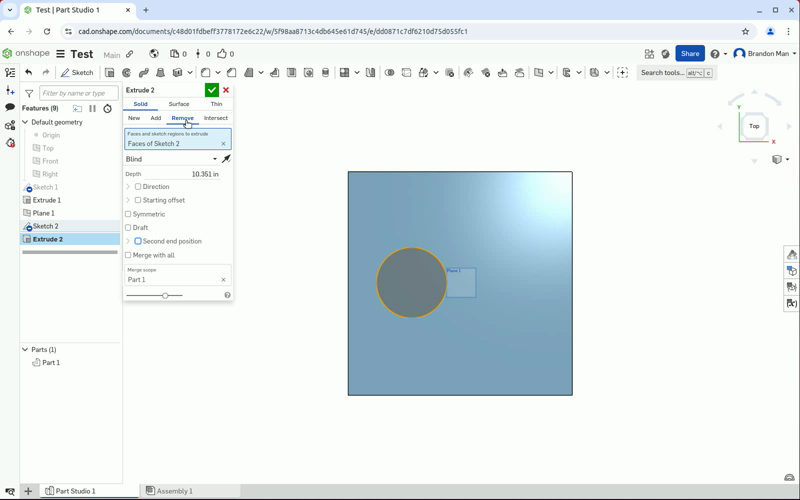
key(space)
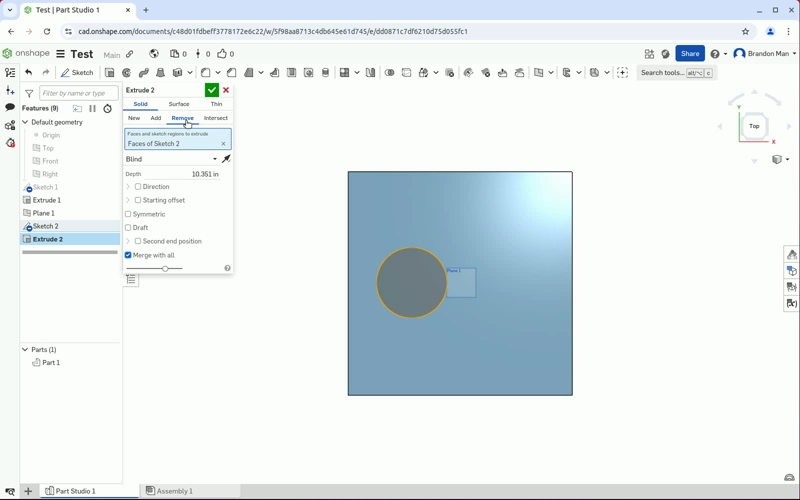
key(enter)
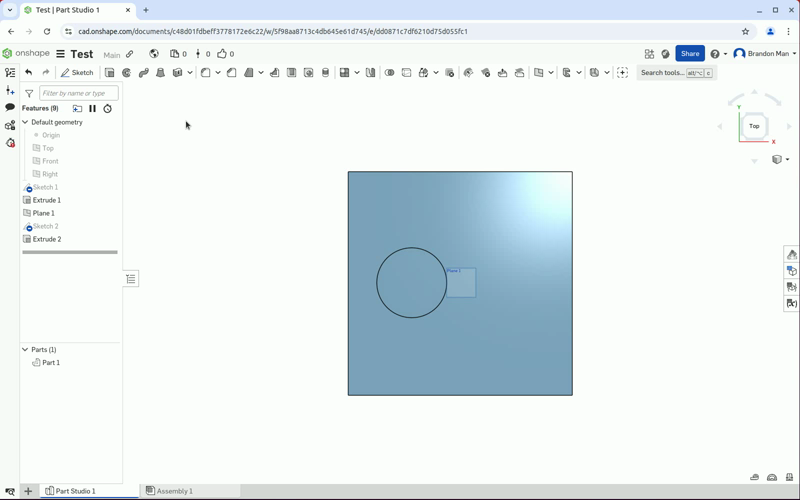
key(shift+h)
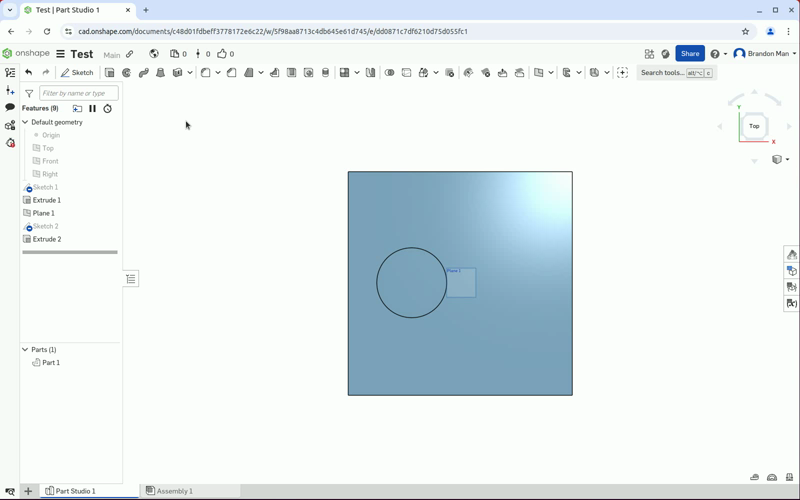
key(shift+h)
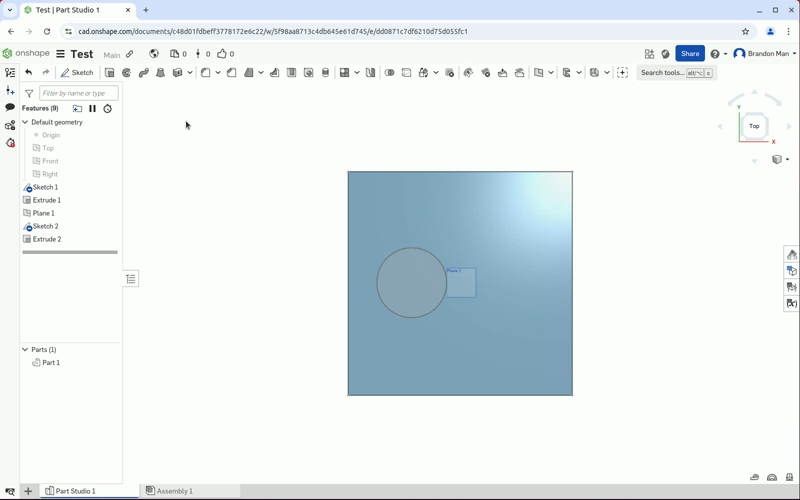
key(shift+7)
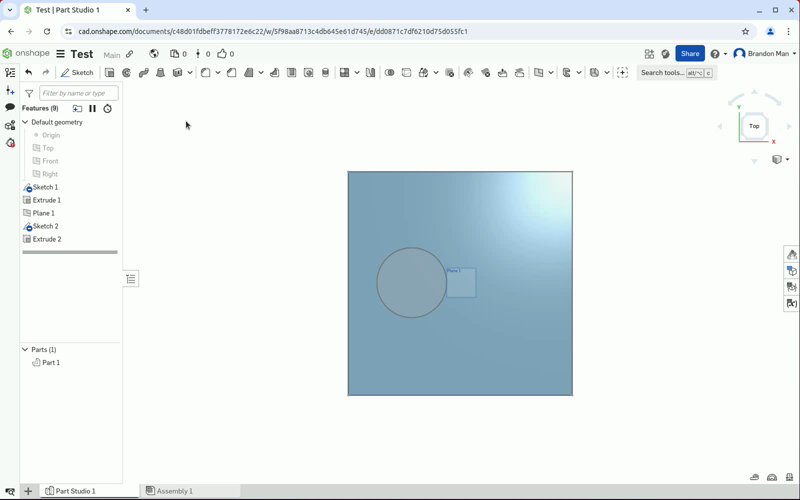
key(up, 3)
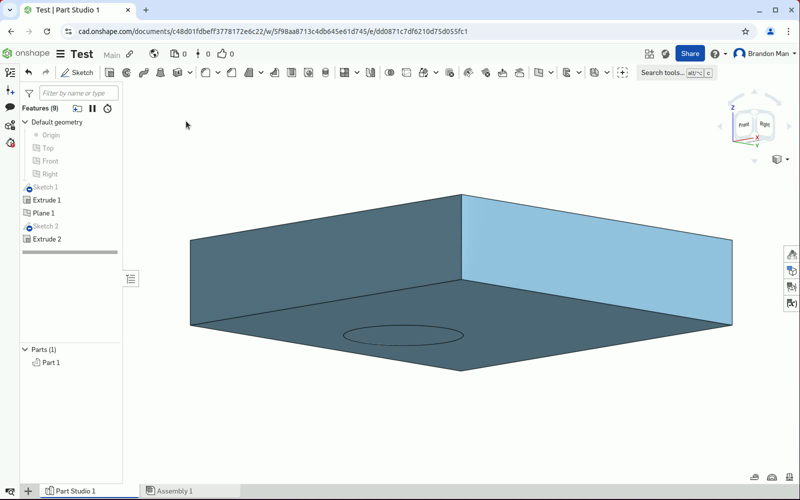
key(left, 3)
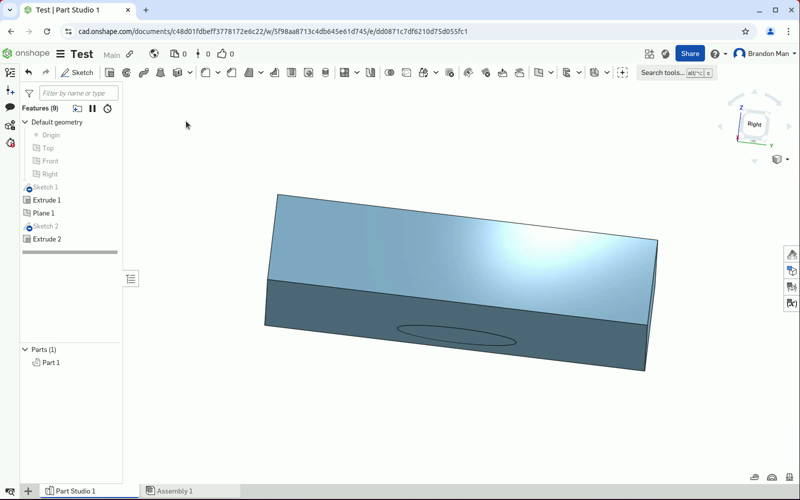
key(right, 3)
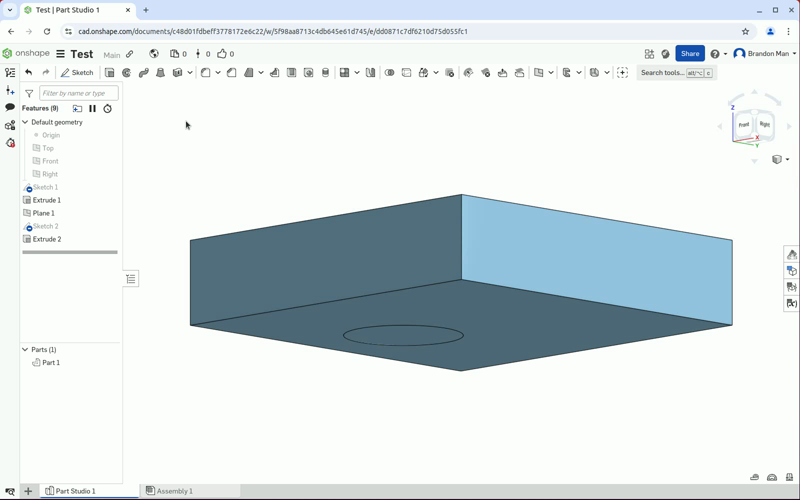
key(down, 3)
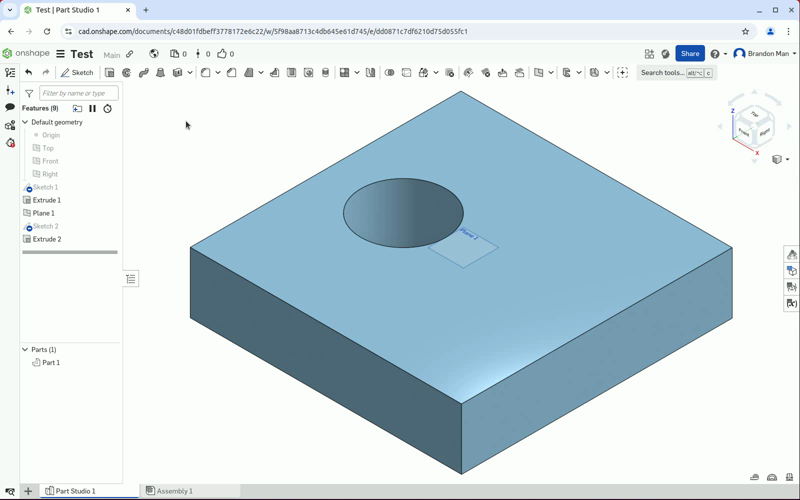
mouse_move(73, 189)
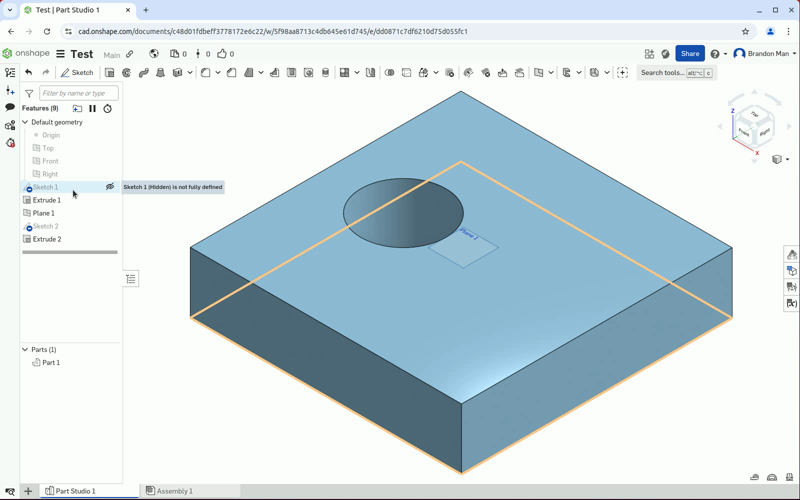
click(73, 189)